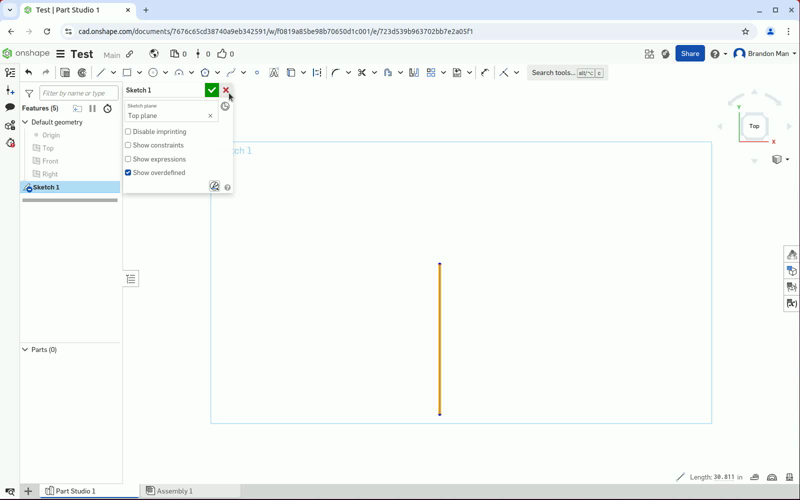
key(shift+h)
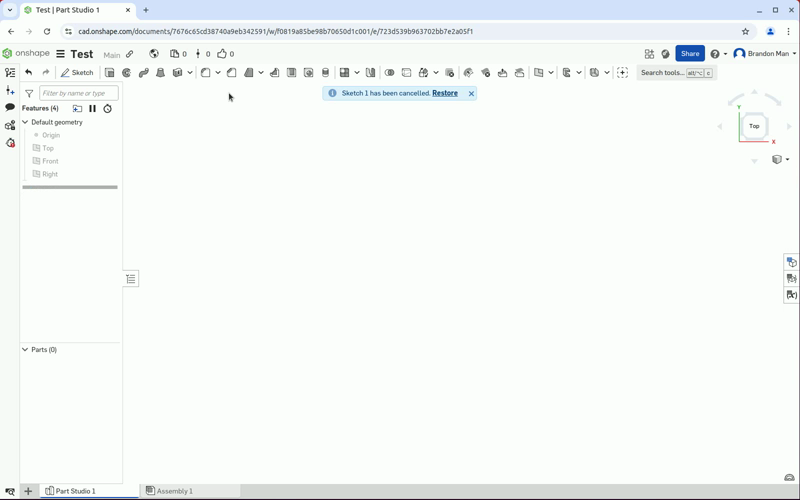
mouse_move(73, 352)
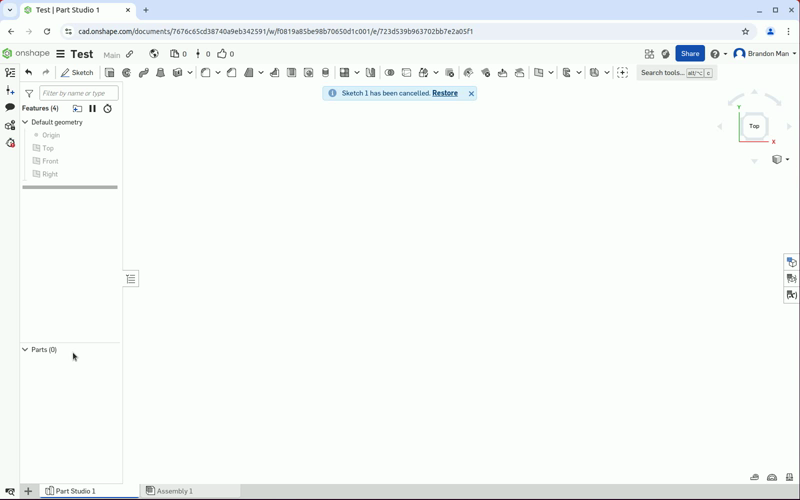
key(y)
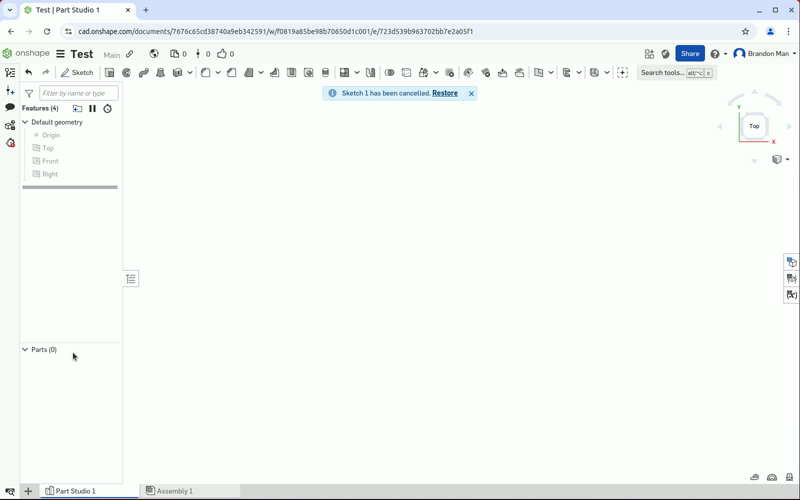
key(shift+p)
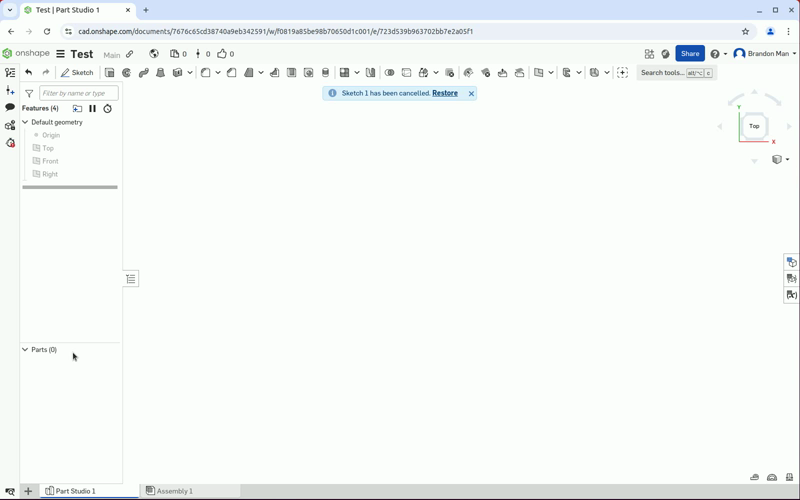
key(space)
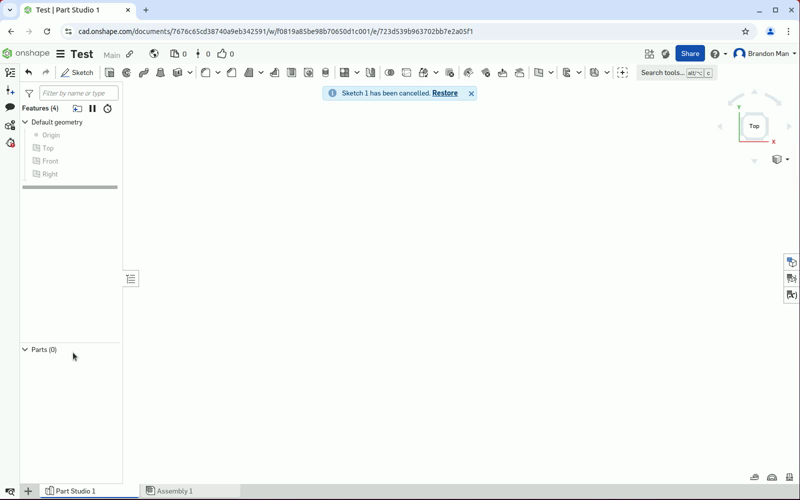
key_down(shift)
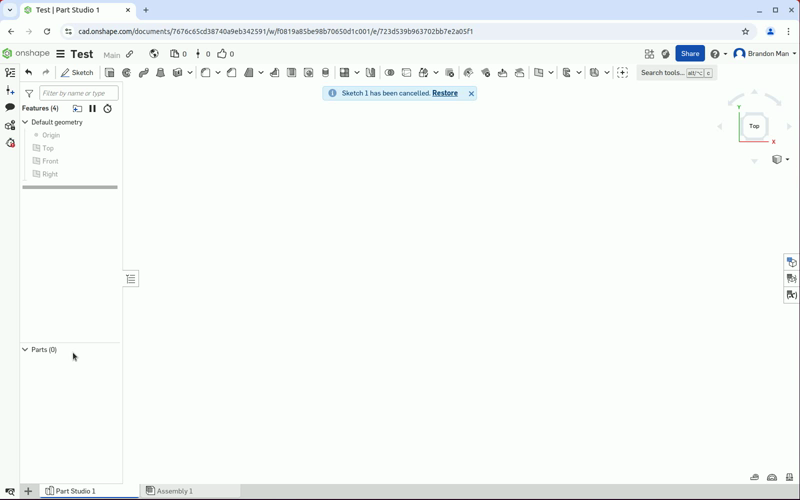
key(up)
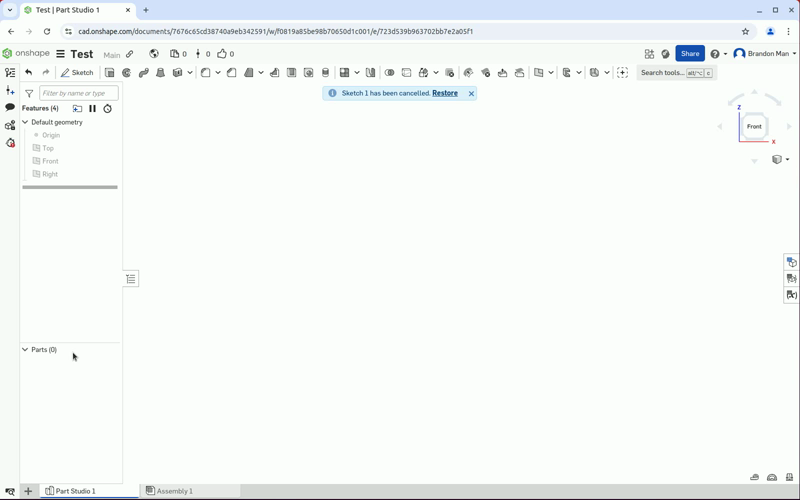
key_up(shift)
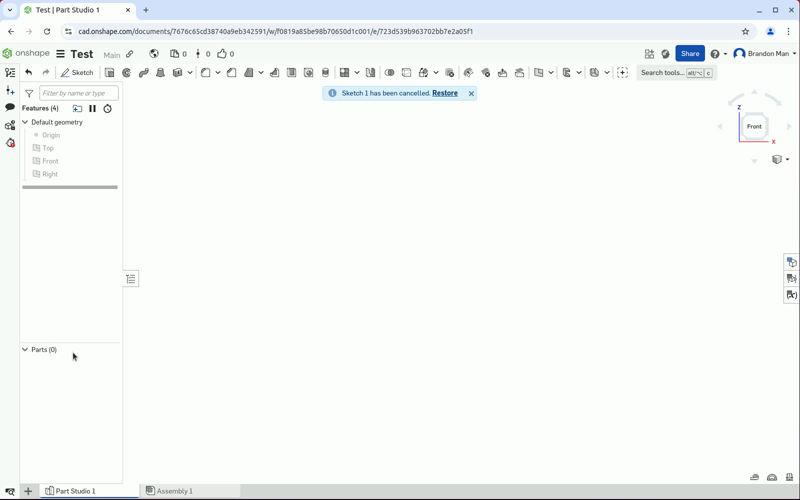
mouse_move(73, 352)
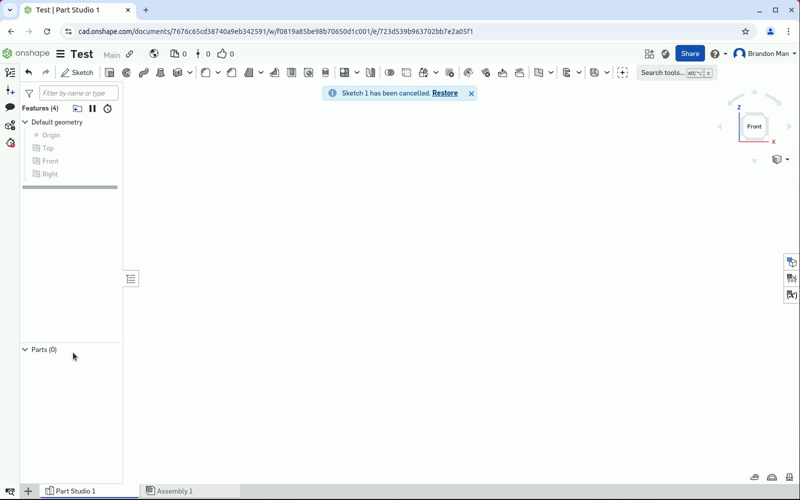
key(shift+y)
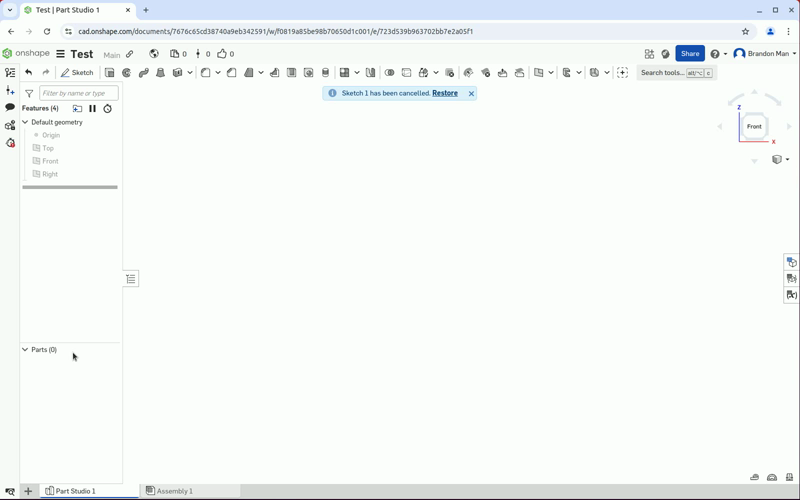
key(shift+s)
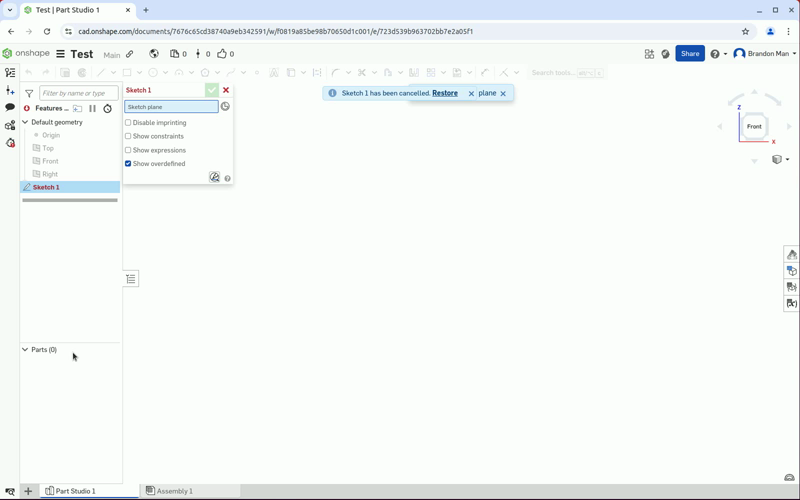
mouse_move(73, 163)
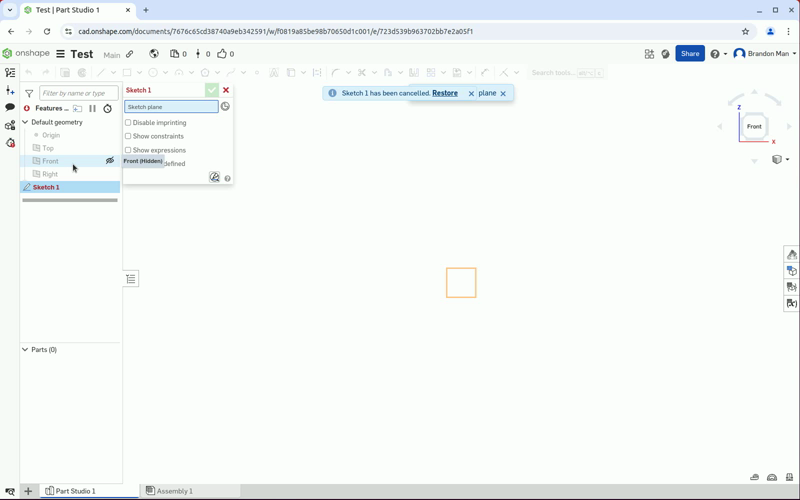
click(73, 163)
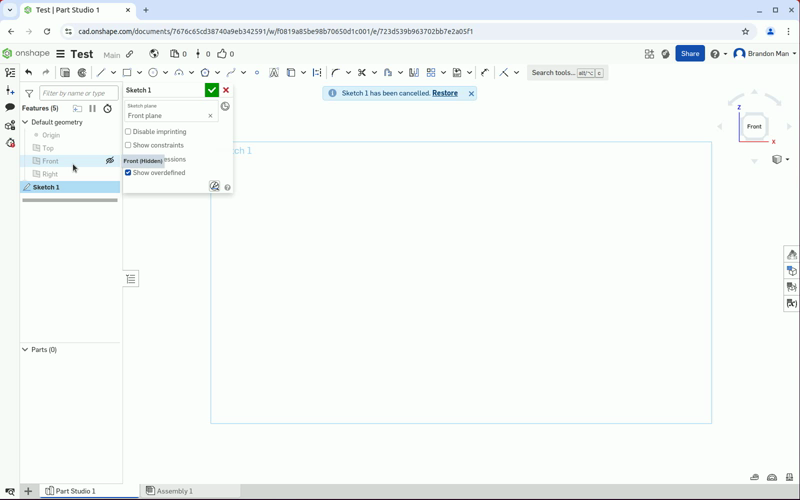
mouse_move(73, 352)
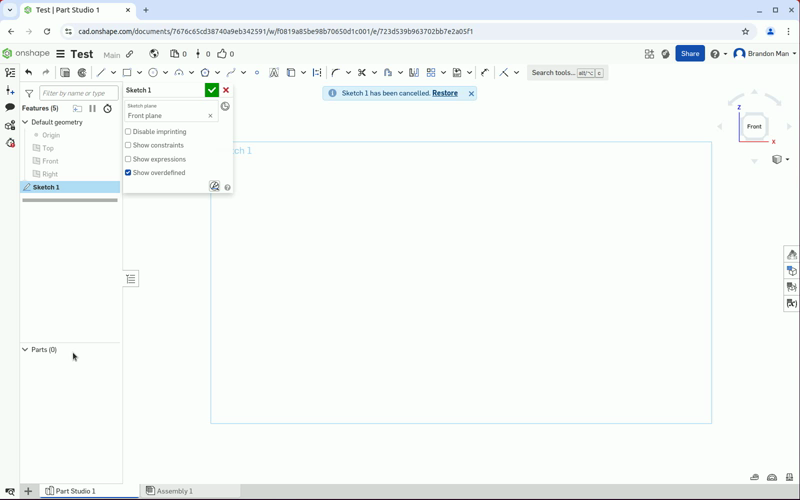
key(y)
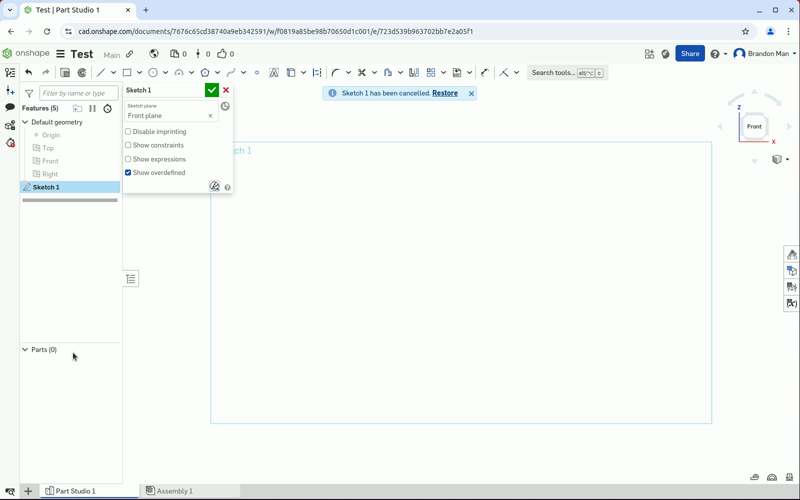
key(c)
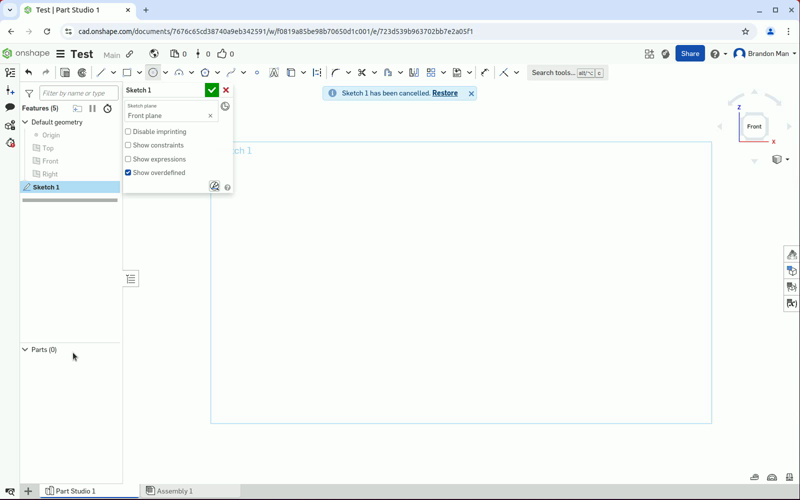
key_down(shift)
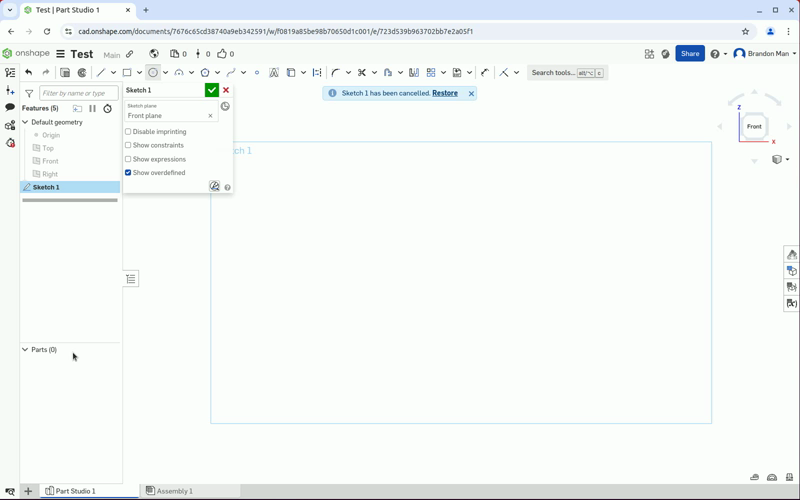
mouse_move(461, 282)
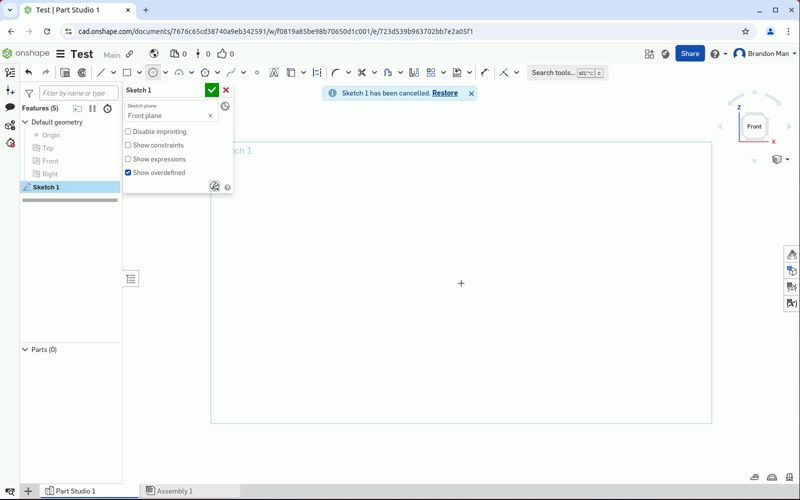
click(461, 282)
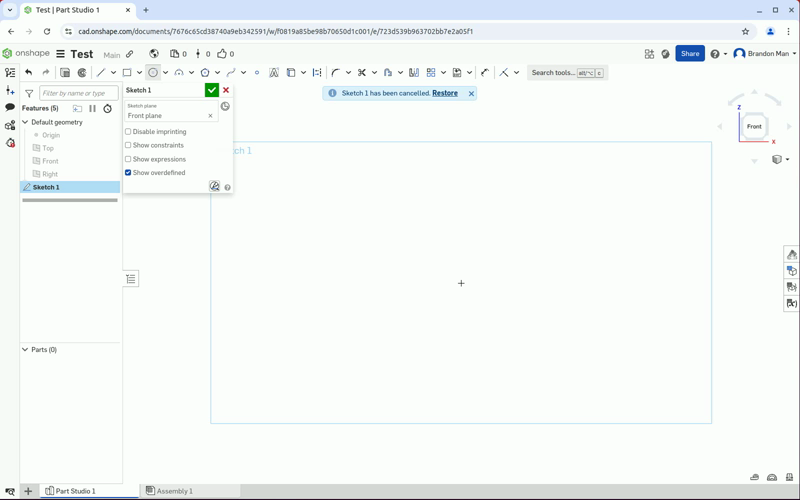
key_up(shift)
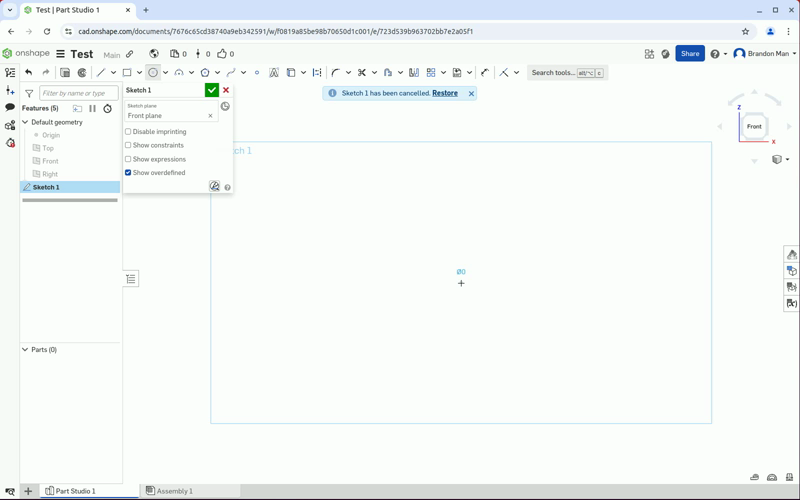
mouse_move(497, 282)
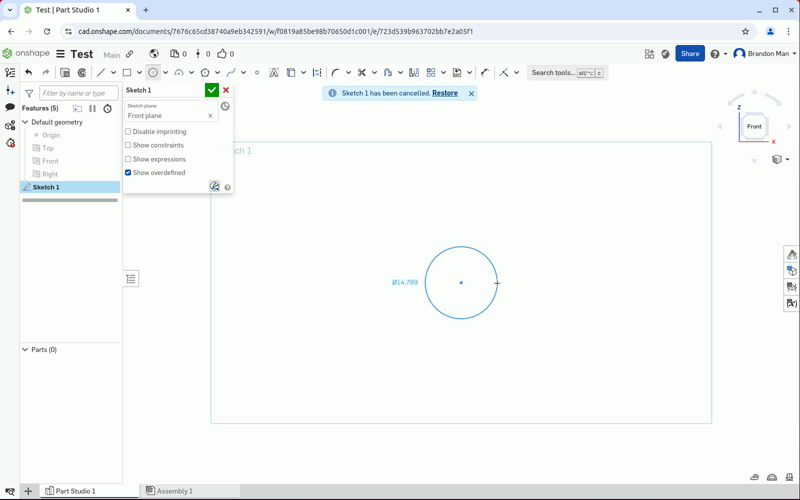
click(497, 282)
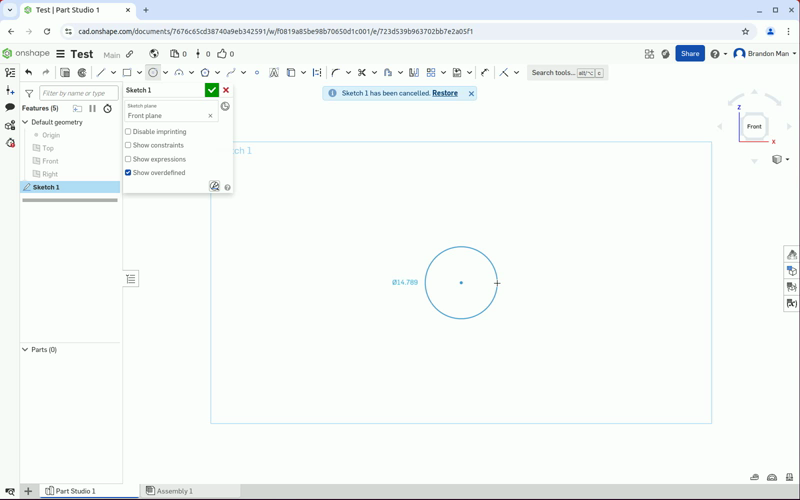
key(esc)
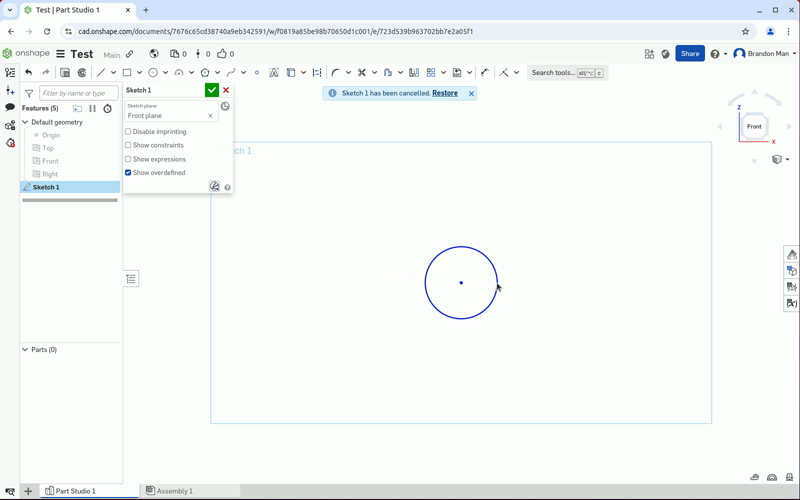
key(c)
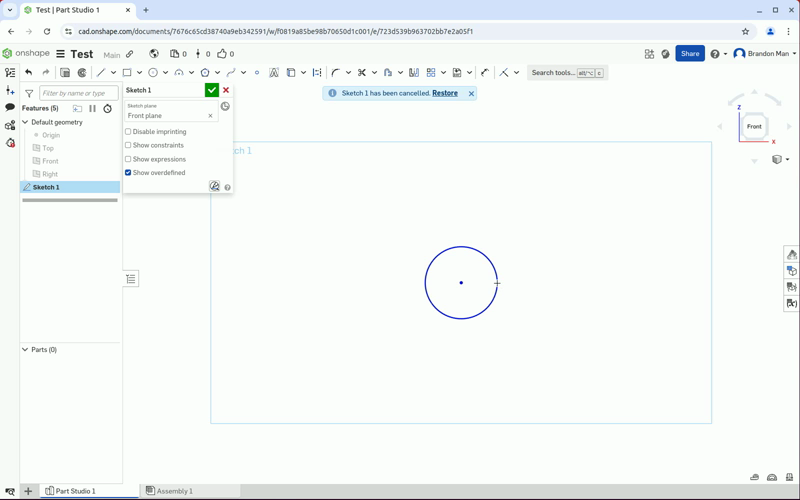
key_down(shift)
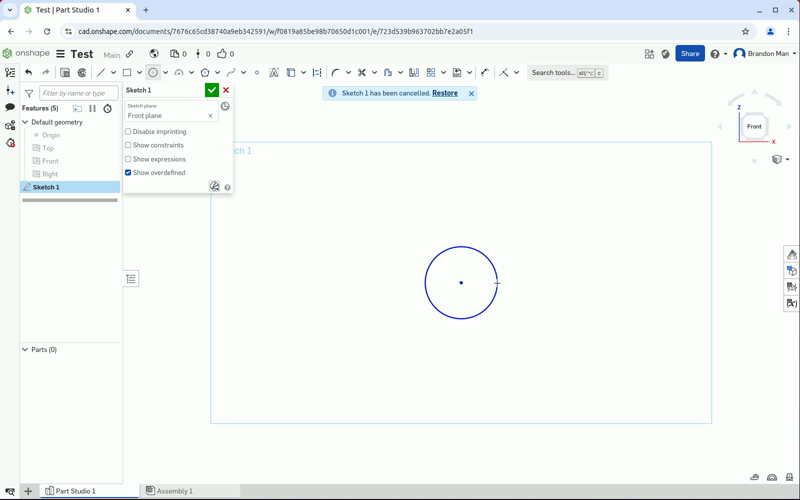
mouse_move(461, 282)
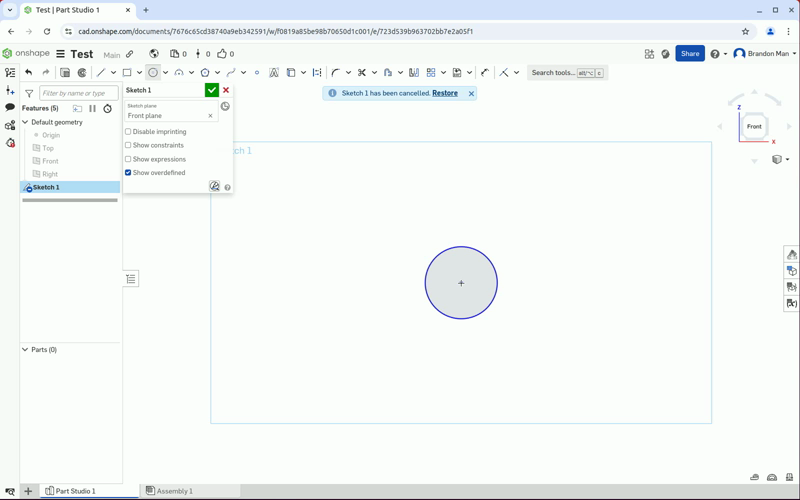
click(461, 282)
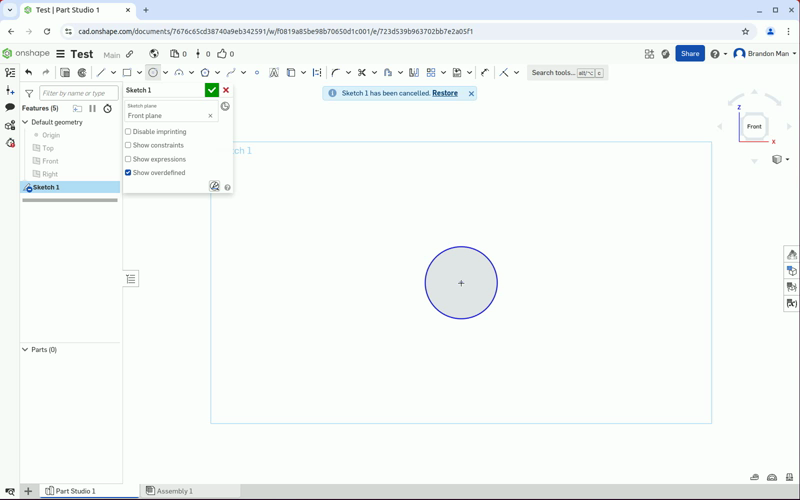
key_up(shift)
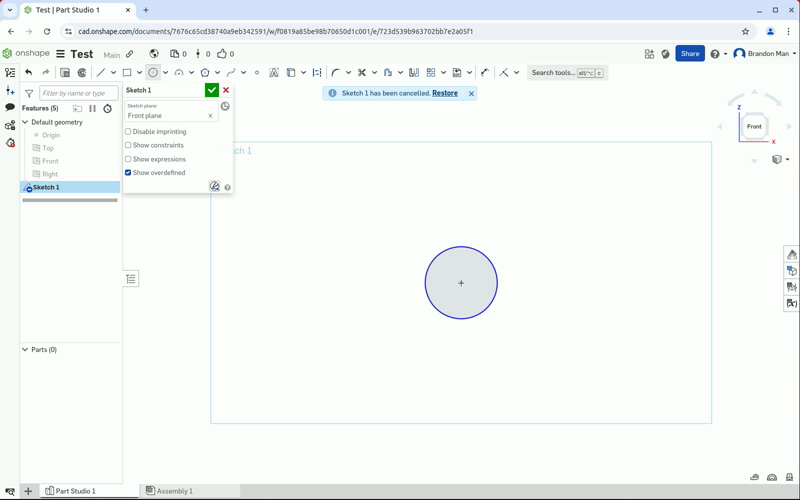
mouse_move(479, 282)
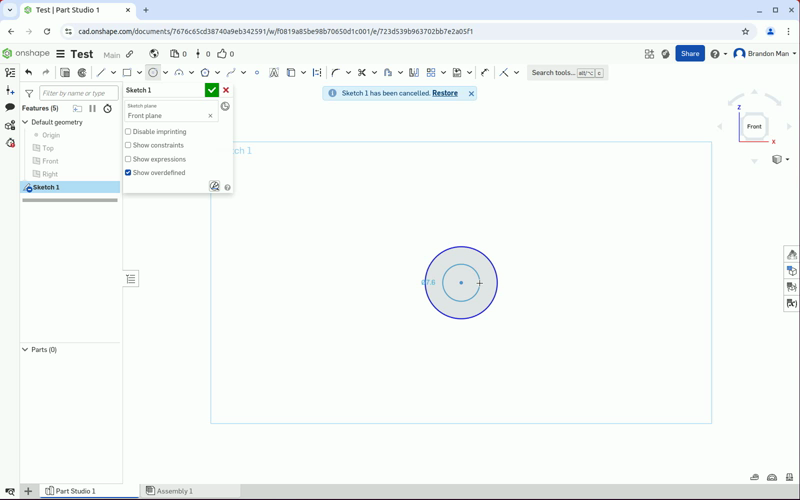
click(479, 282)
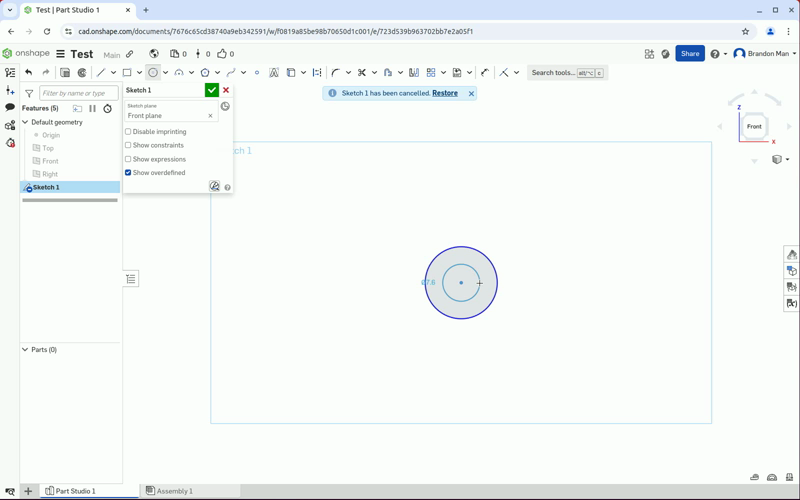
key(esc)
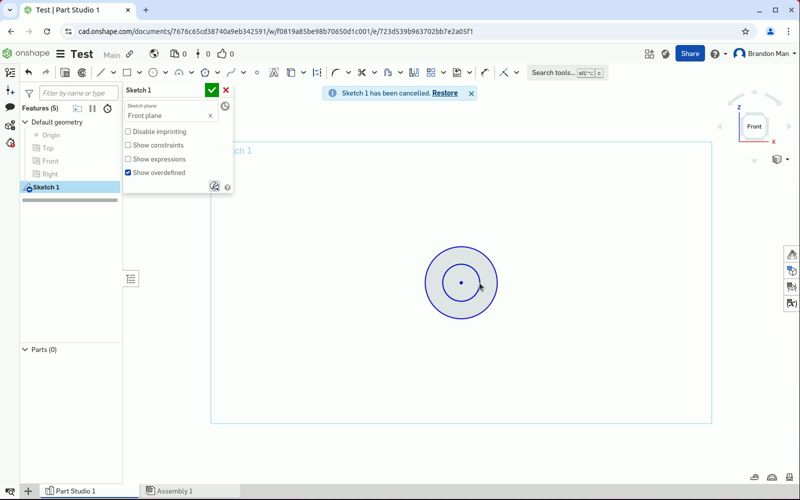
mouse_move(431, 281)
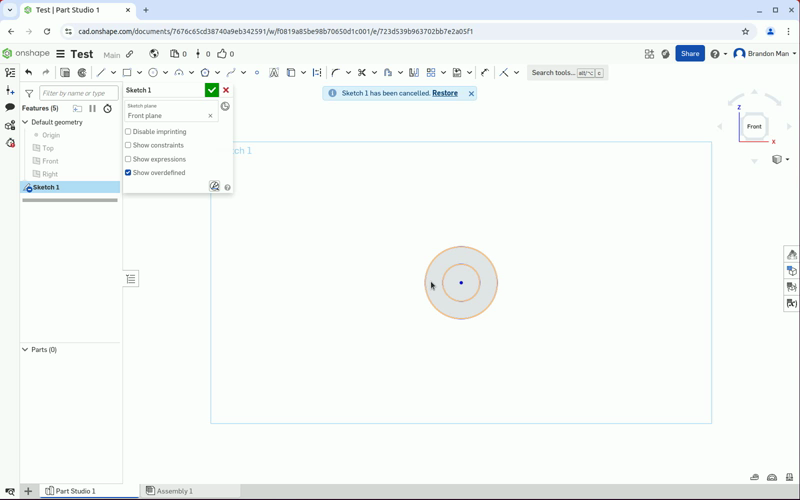
click(431, 281)
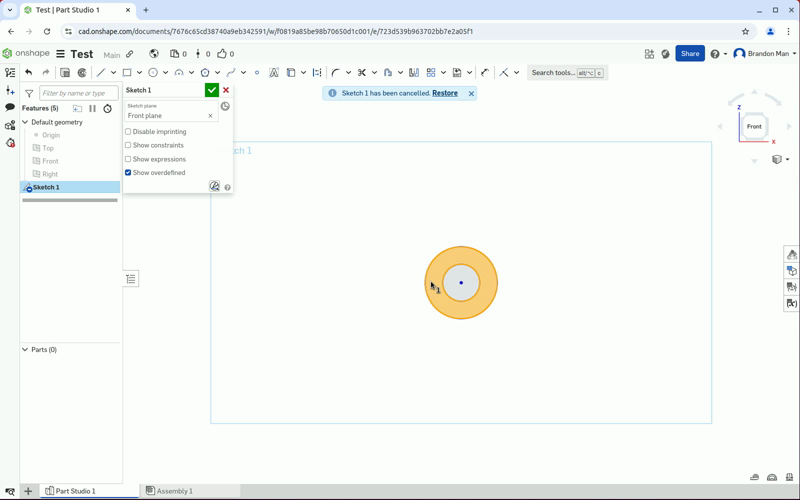
mouse_move(73, 352)
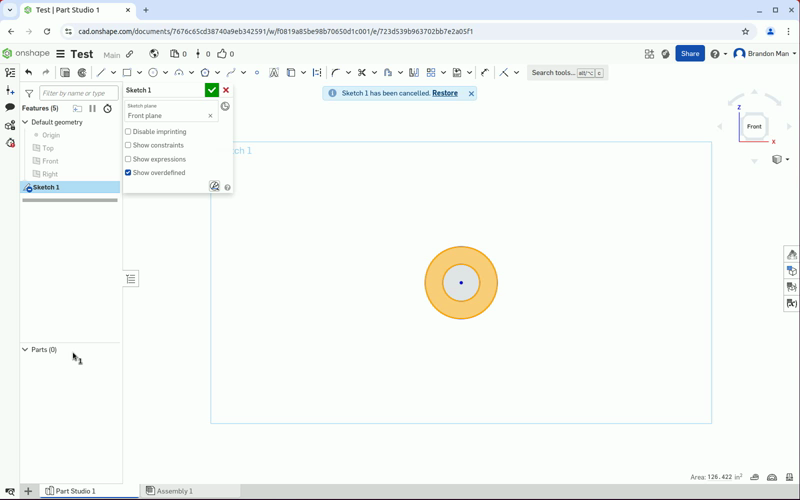
key(shift+y)
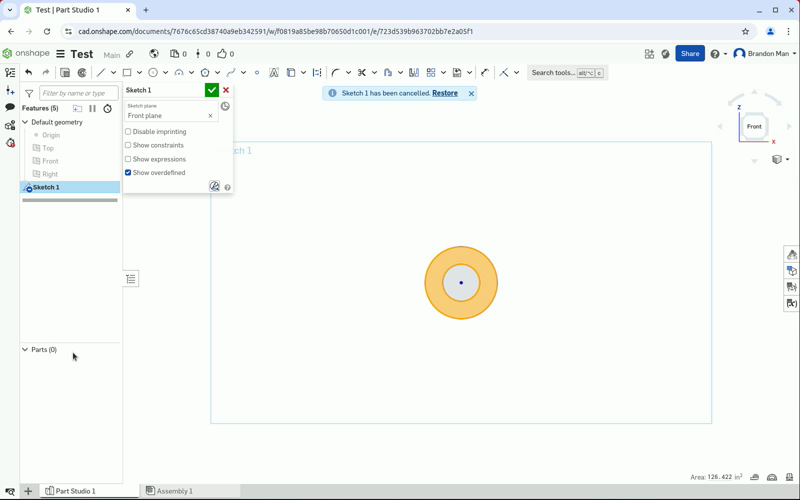
key(shift+e)
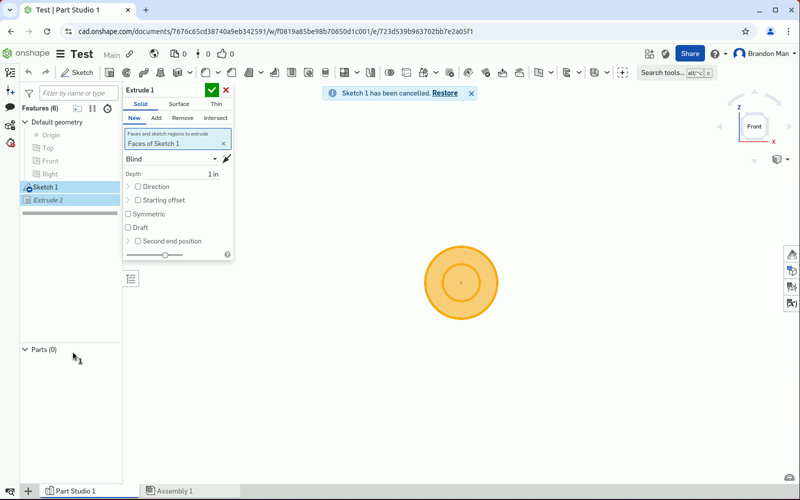
mouse_move(143, 106)
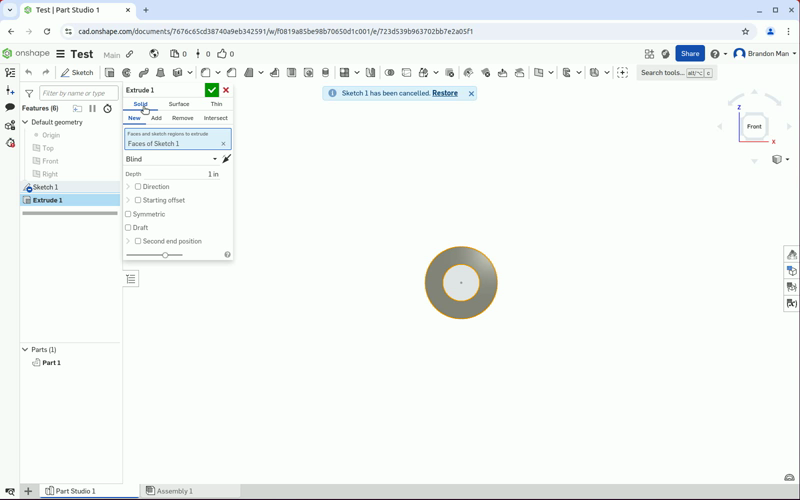
click(143, 106)
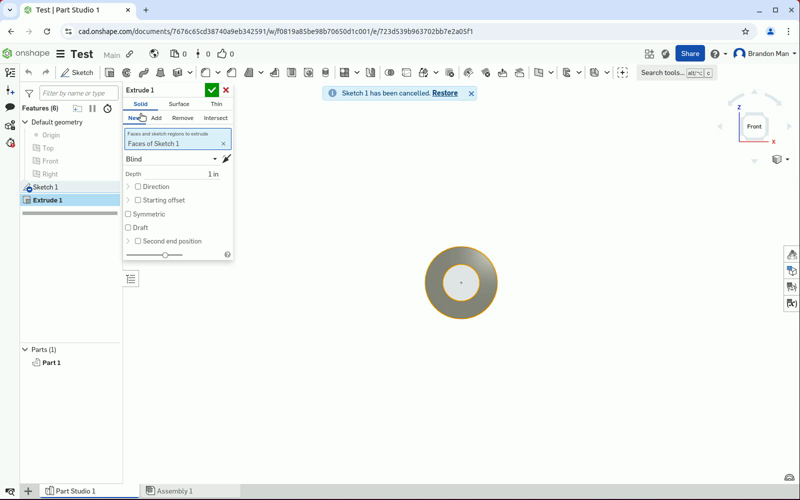
mouse_move(137, 120)
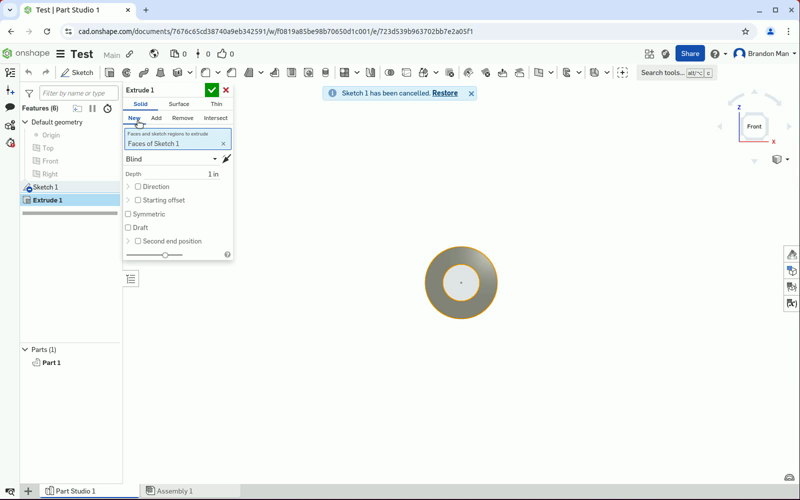
click(137, 120)
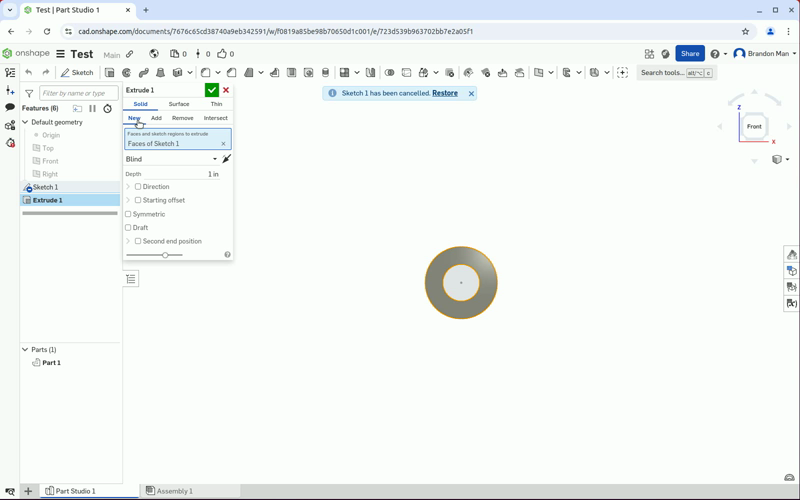
key(tab, 4)
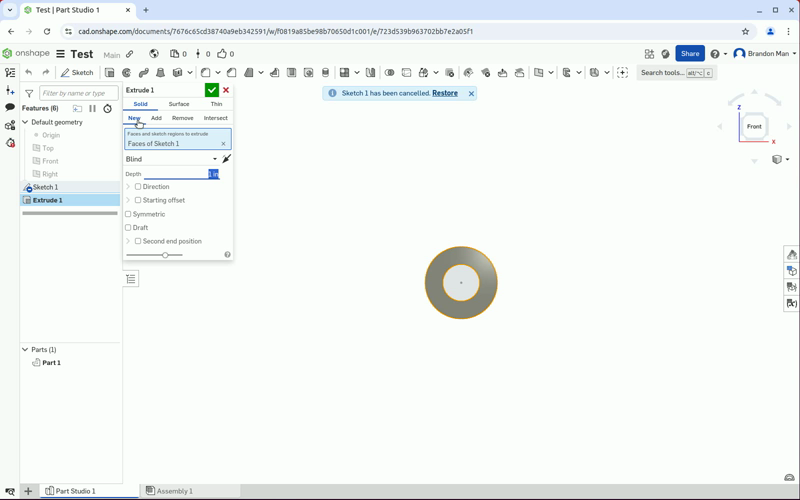
text(3.129)
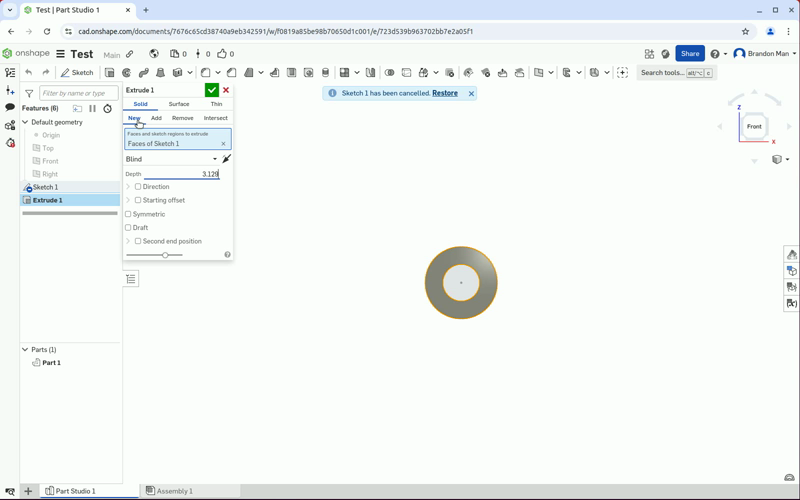
key(enter)
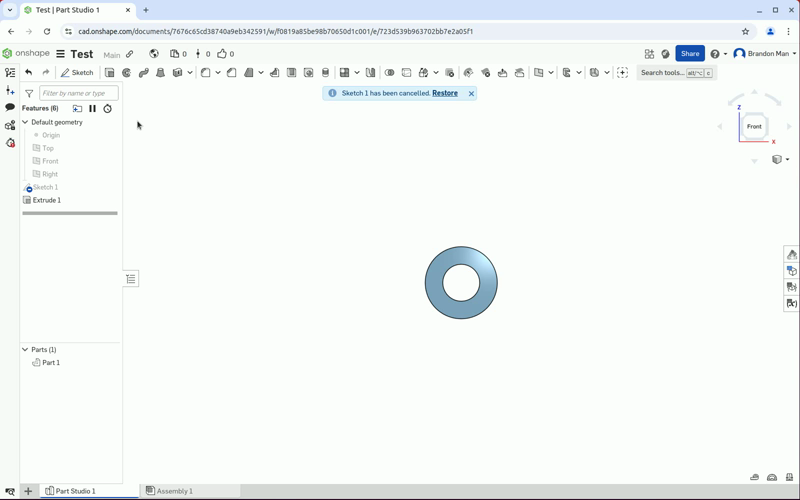
key(shift+h)
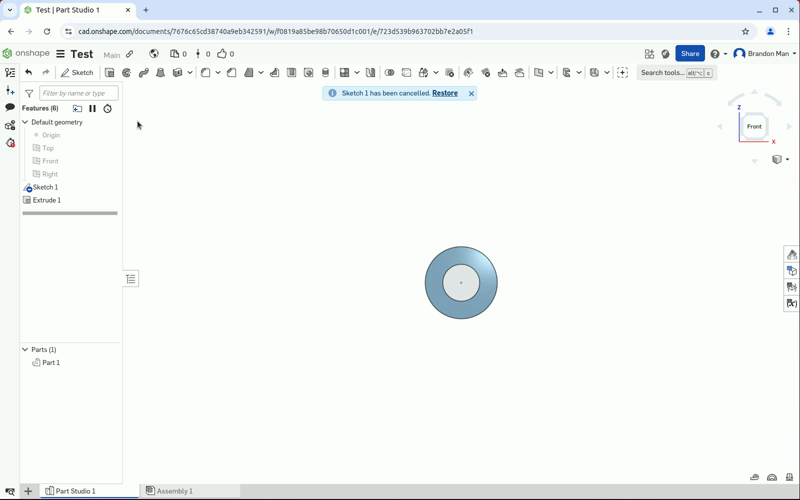
key(shift+h)
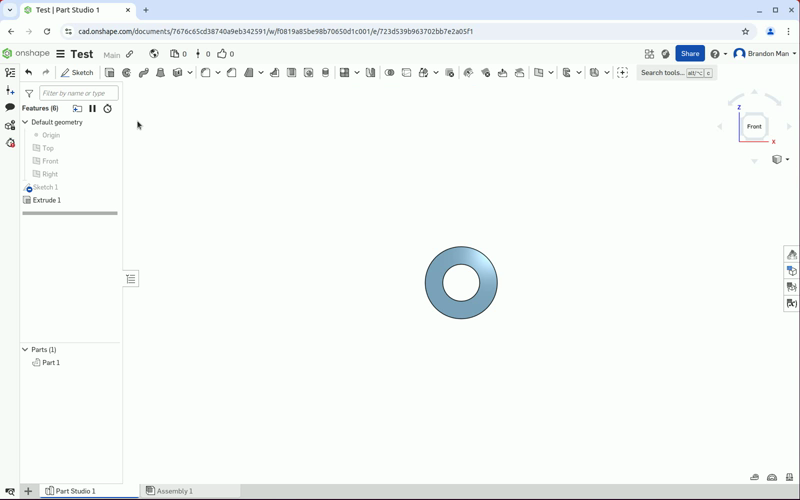
mouse_move(73, 189)
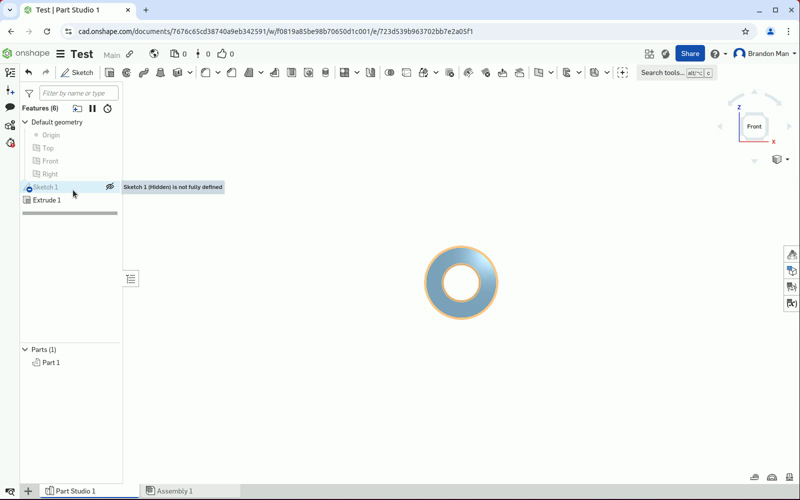
click(73, 189)
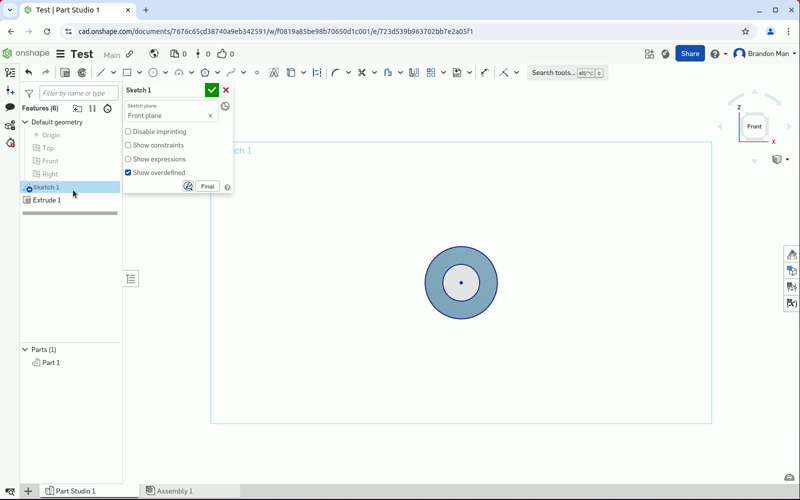
mouse_move(229, 92)
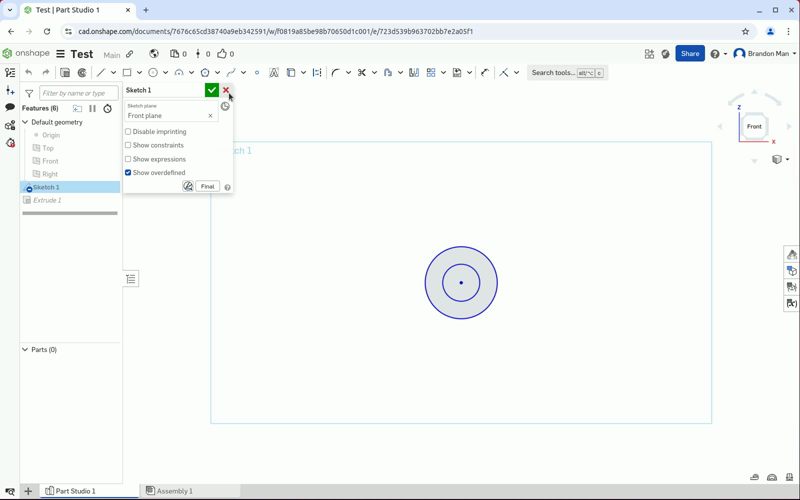
click(229, 92)
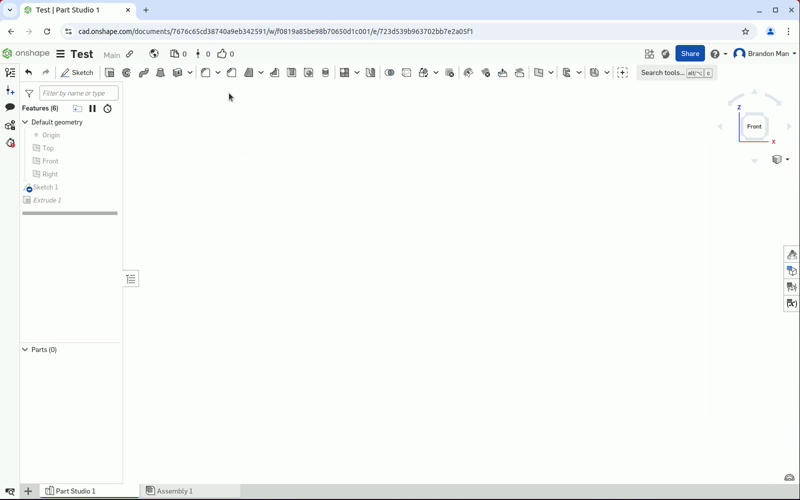
mouse_move(541, 75)
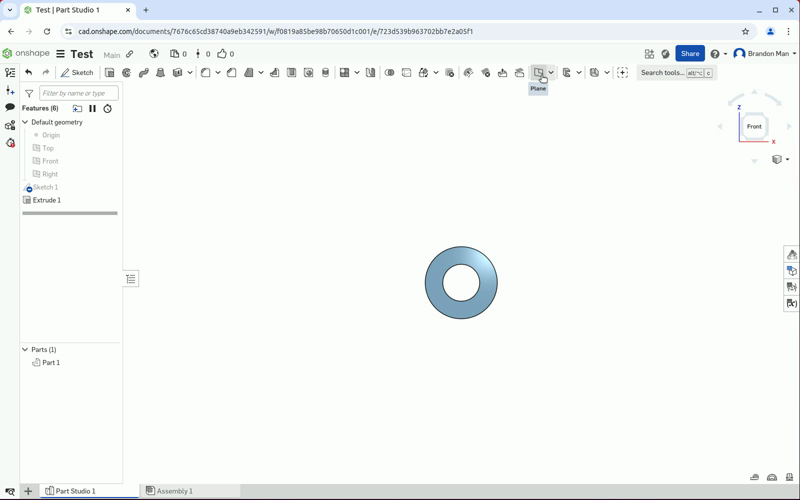
click(541, 75)
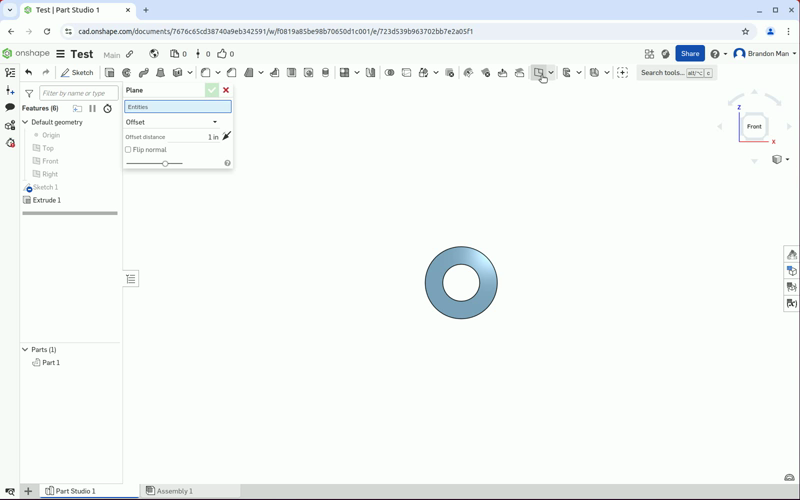
mouse_move(73, 163)
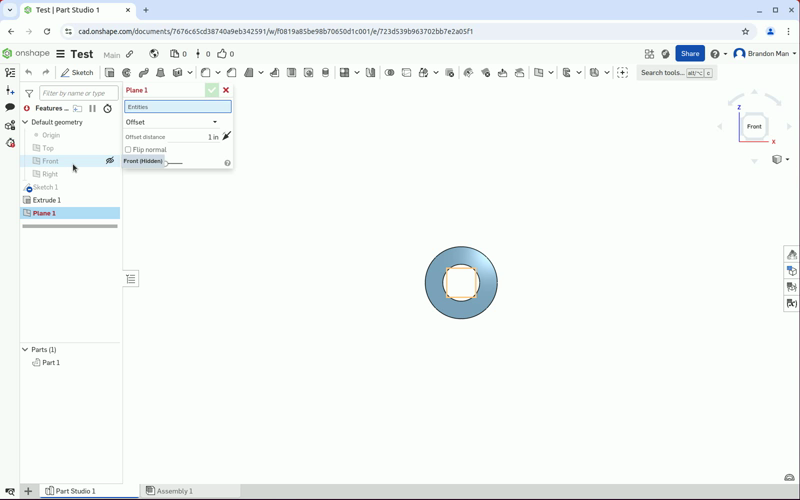
click(73, 163)
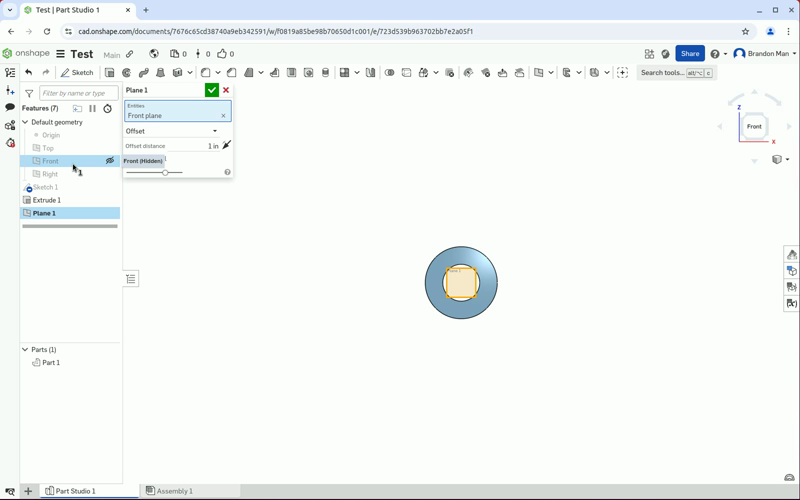
key(tab, 2)
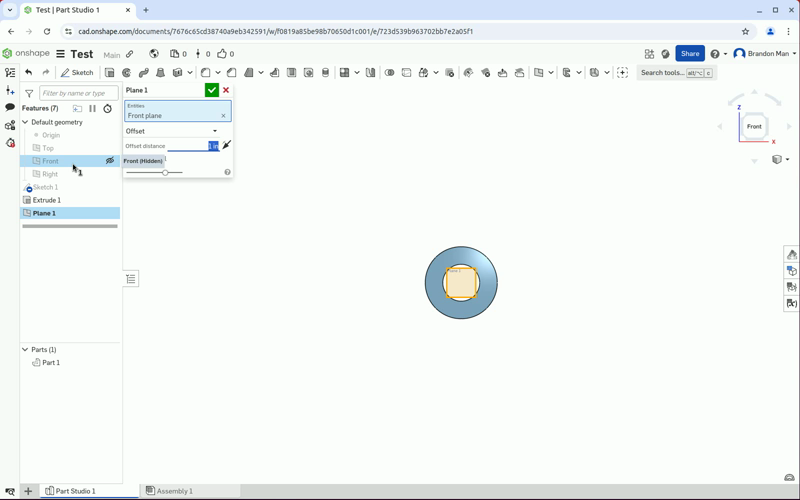
text(3.143)
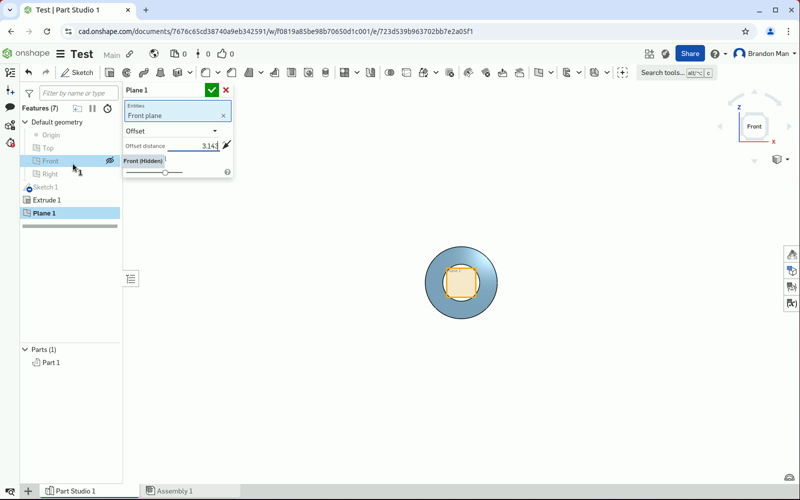
key(enter, 2)
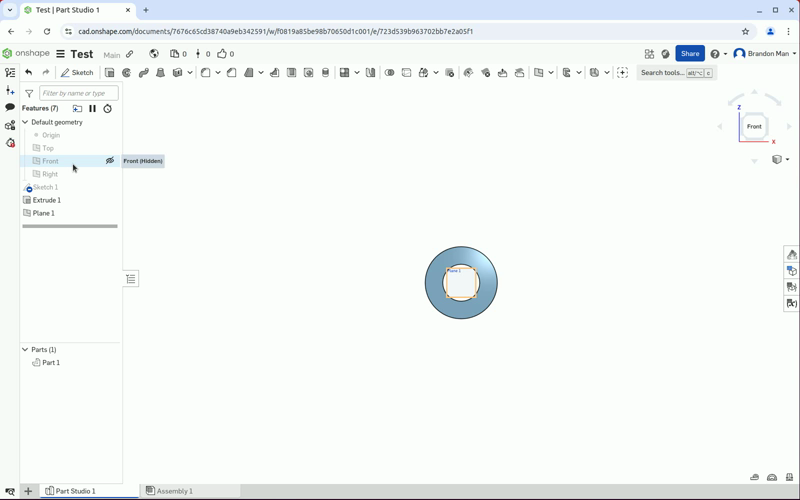
key(shift+s)
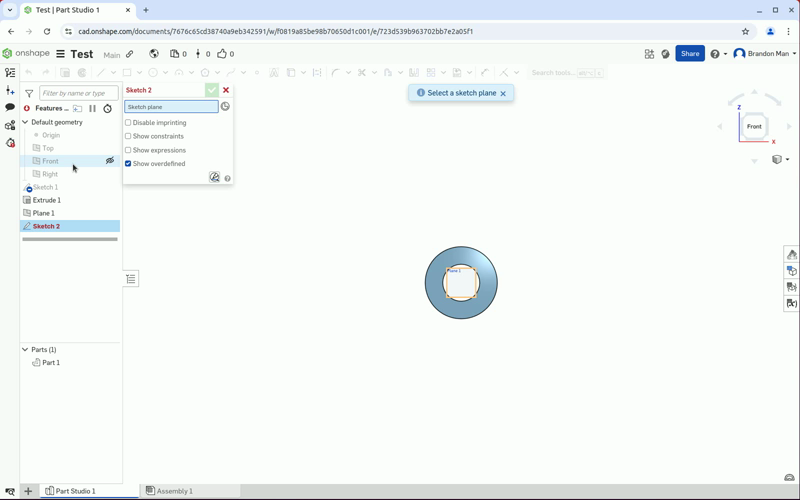
mouse_move(73, 215)
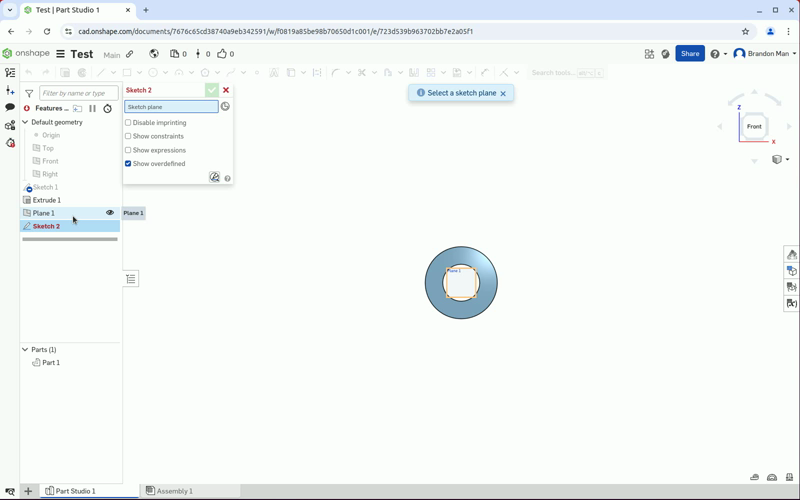
click(73, 215)
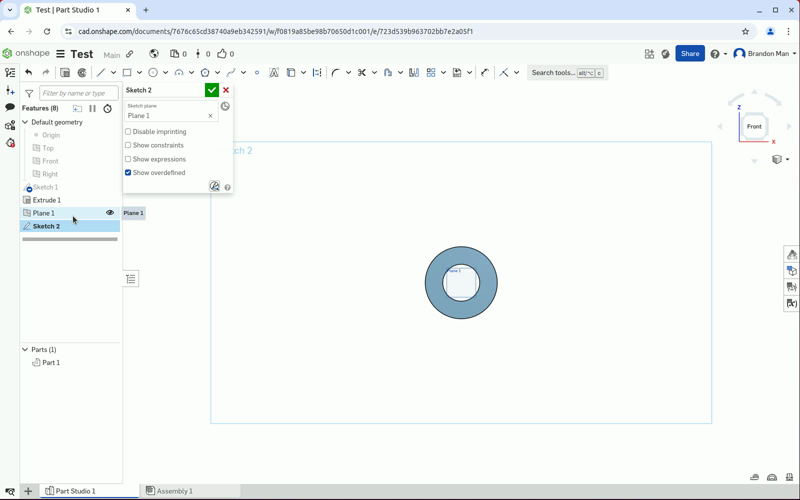
mouse_move(73, 352)
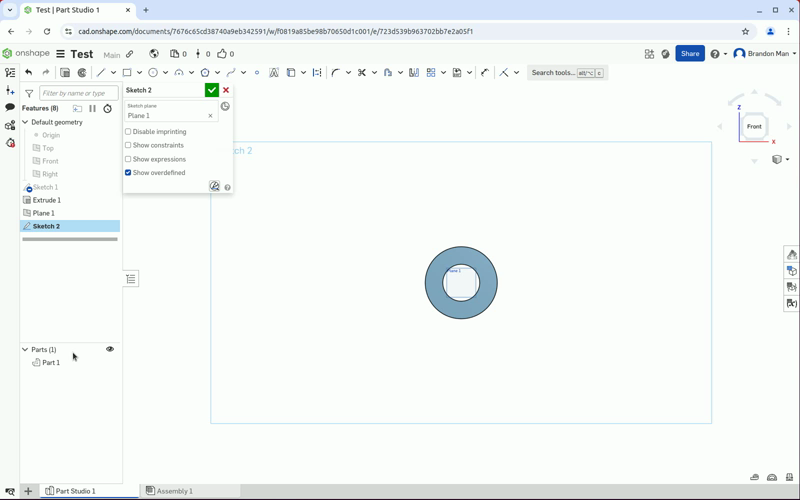
key(y)
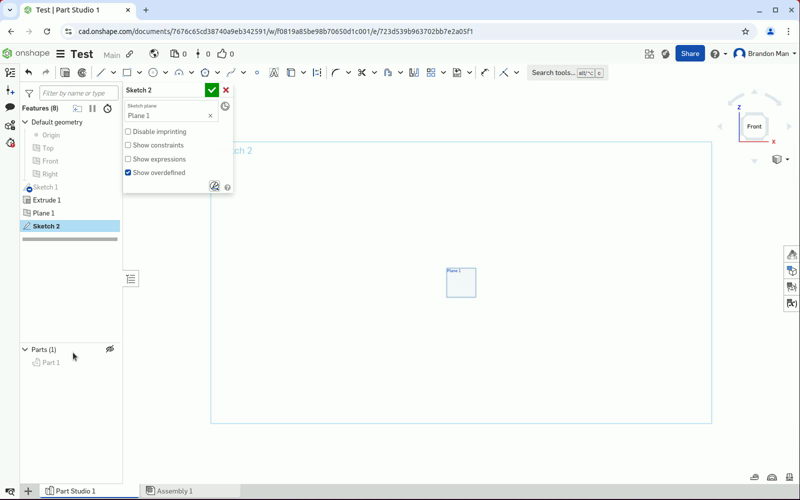
key(c)
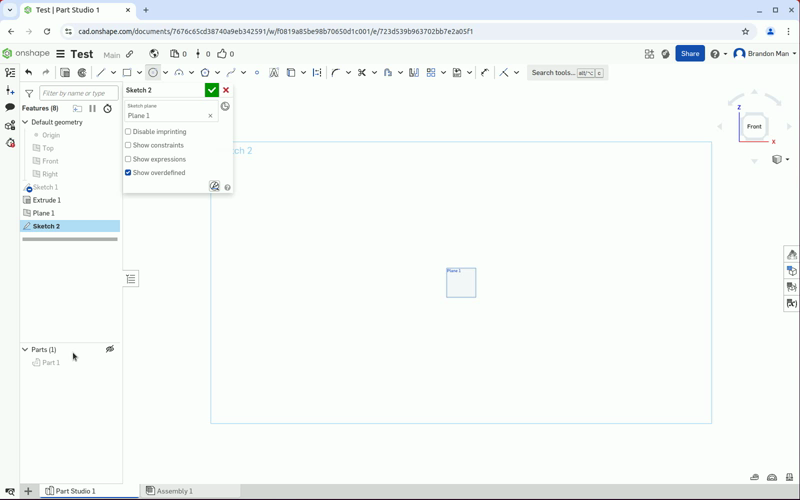
key_down(shift)
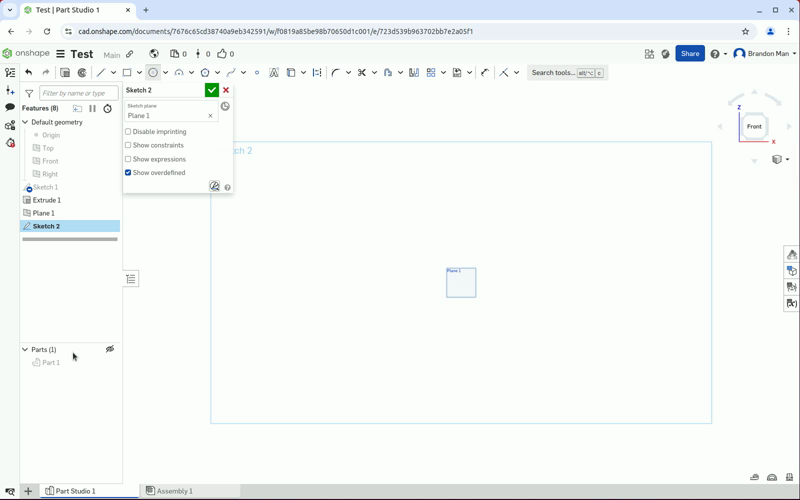
mouse_move(461, 282)
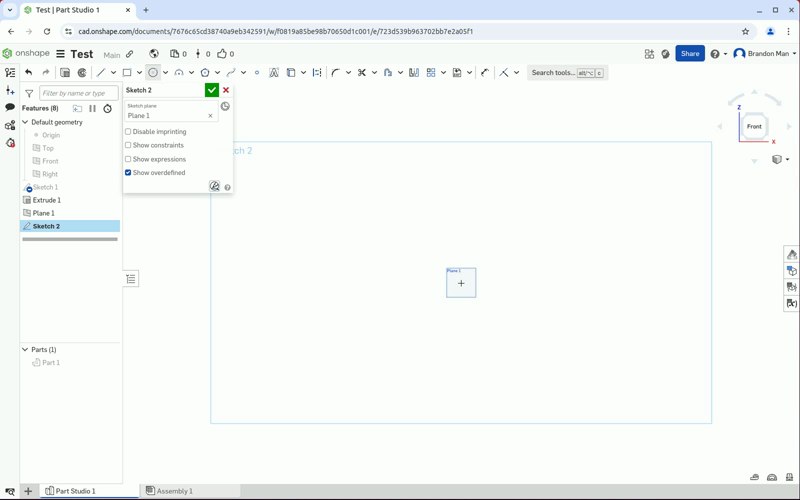
click(461, 282)
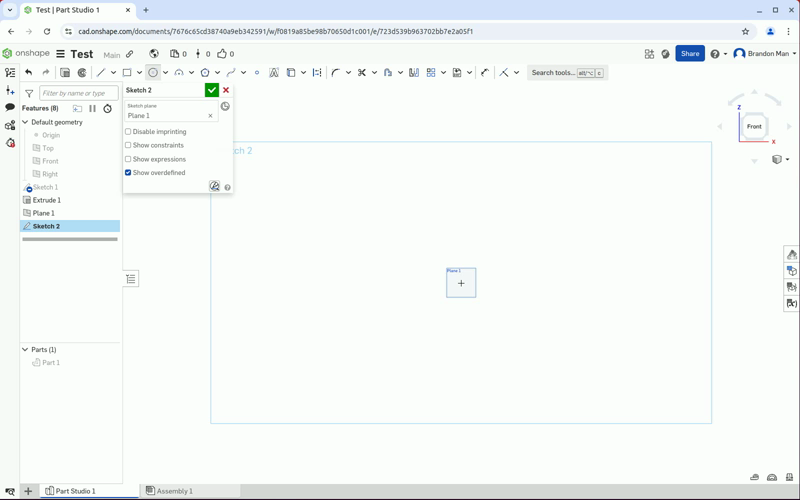
key_up(shift)
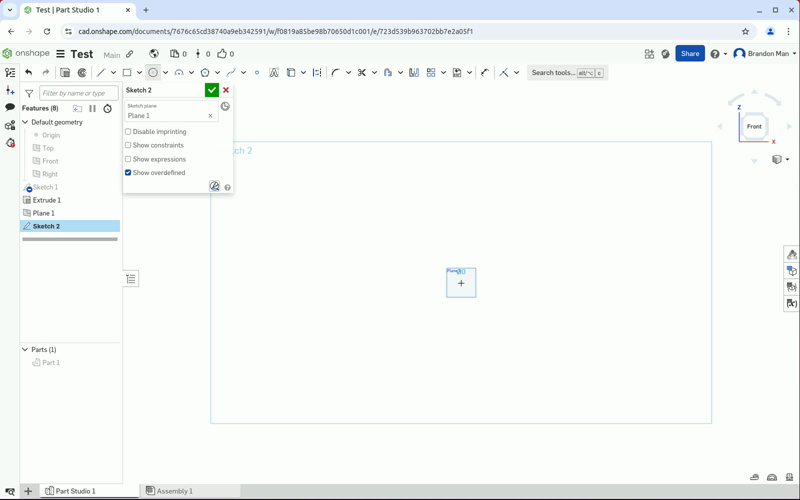
mouse_move(494, 282)
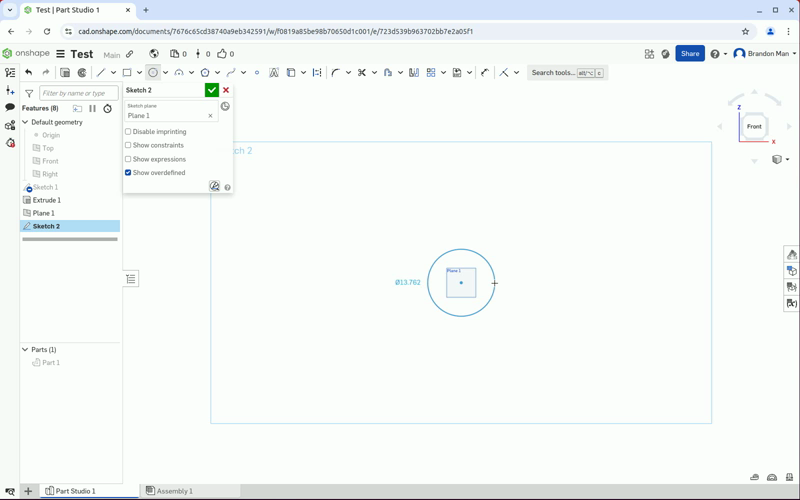
click(494, 282)
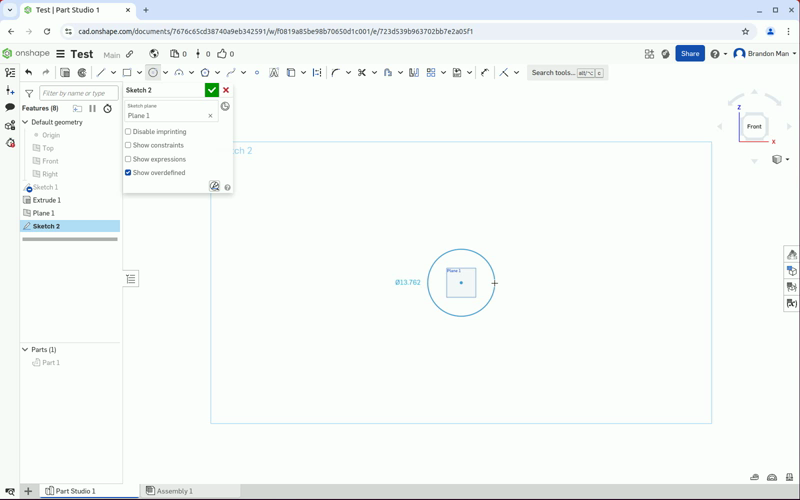
key(esc)
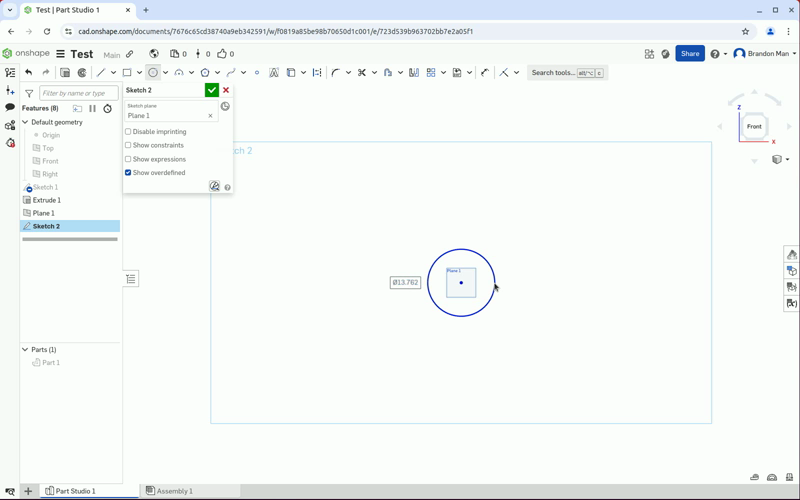
key(c)
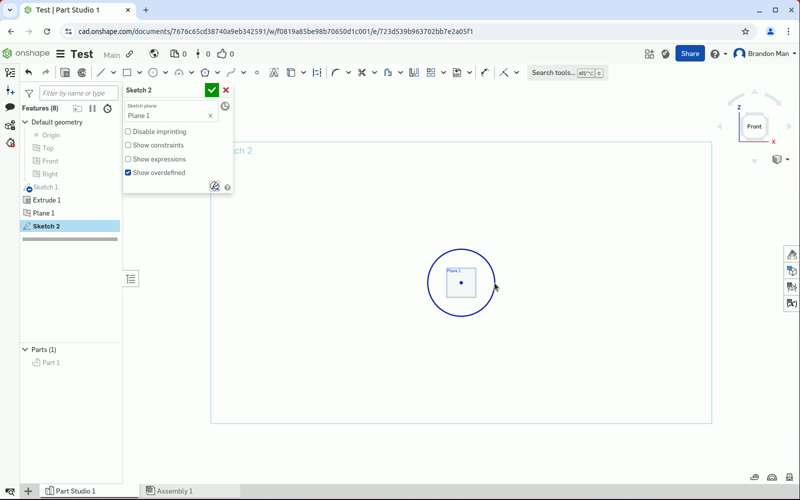
key_down(shift)
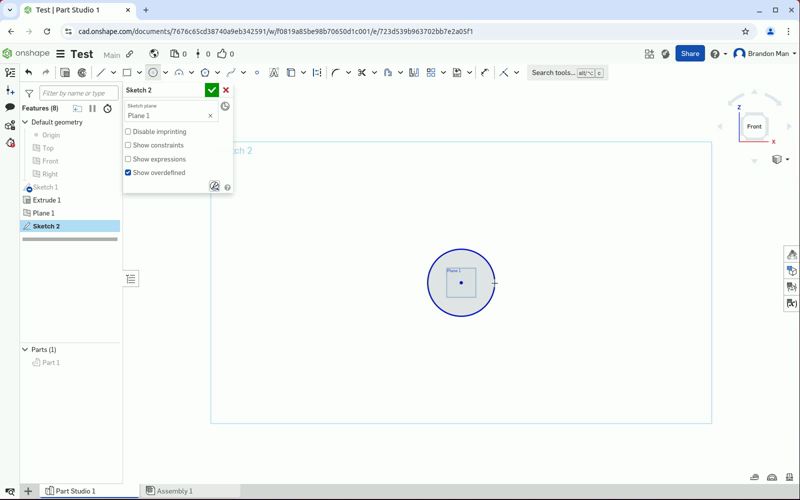
mouse_move(461, 282)
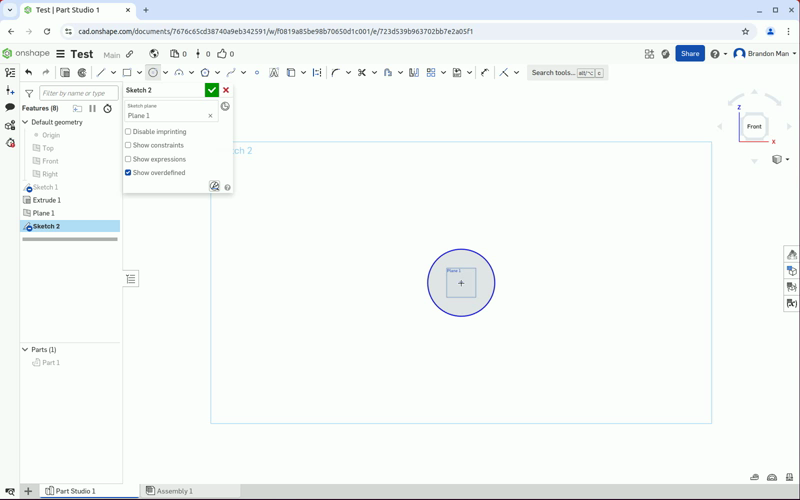
click(461, 282)
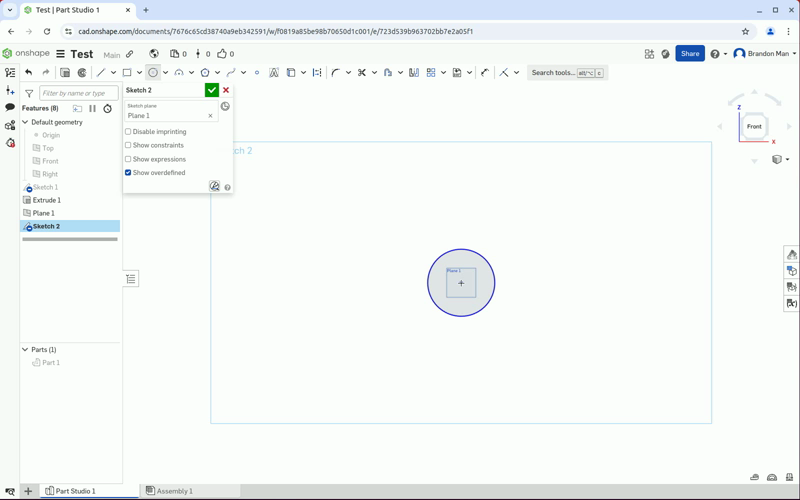
key_up(shift)
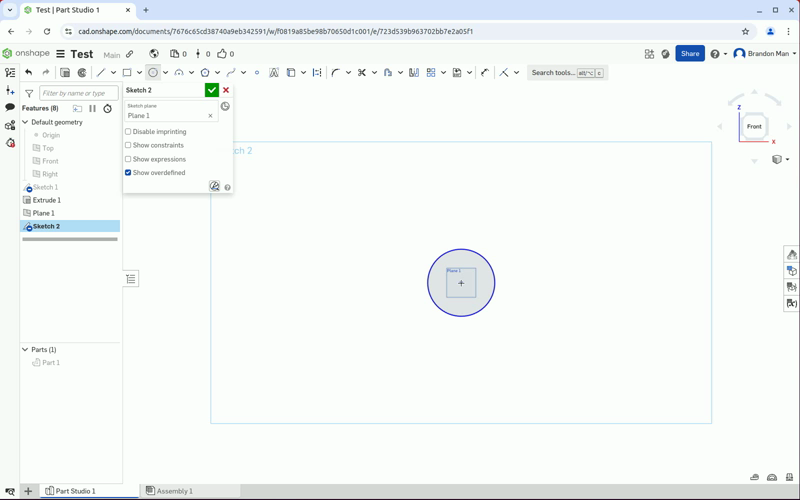
mouse_move(480, 282)
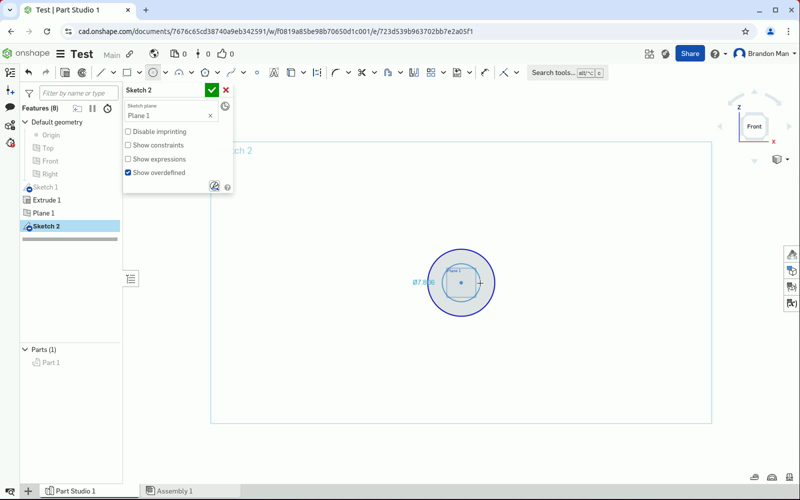
click(480, 282)
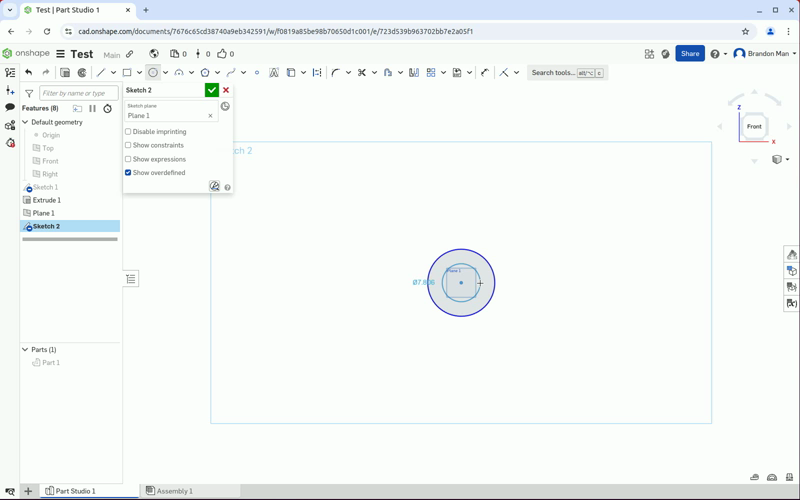
key(esc)
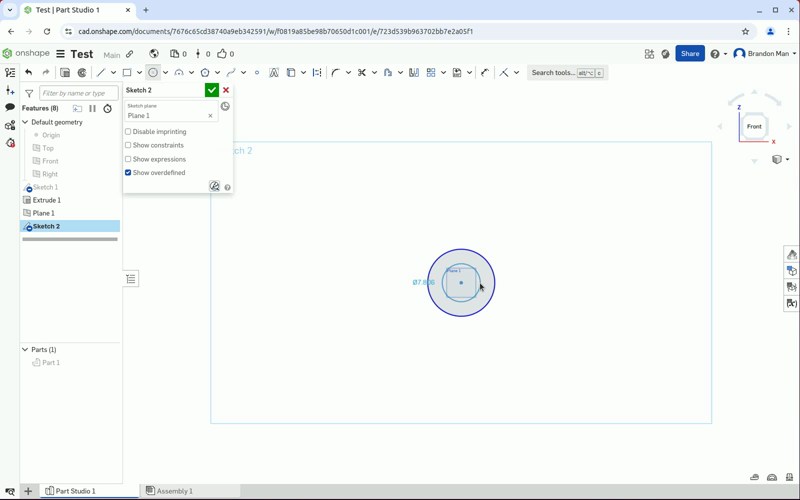
mouse_move(434, 267)
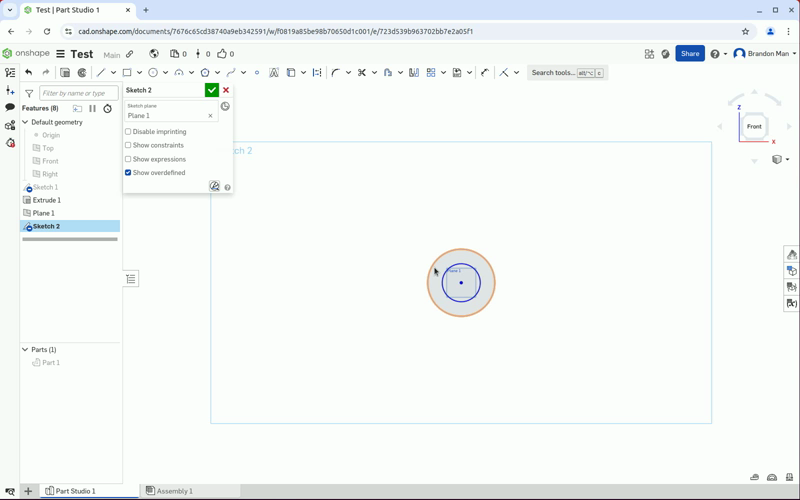
click(434, 267)
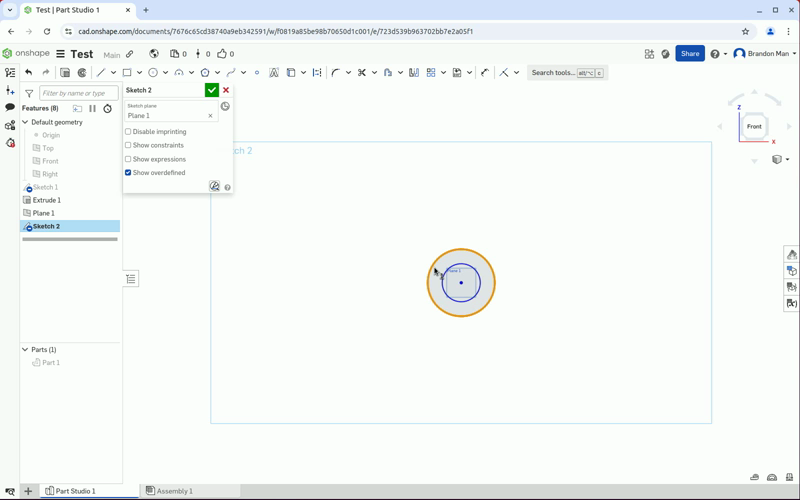
mouse_move(73, 352)
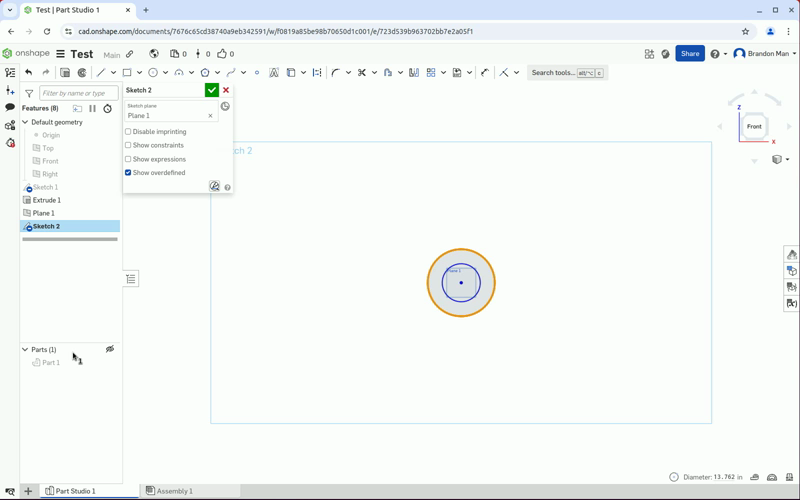
key(shift+y)
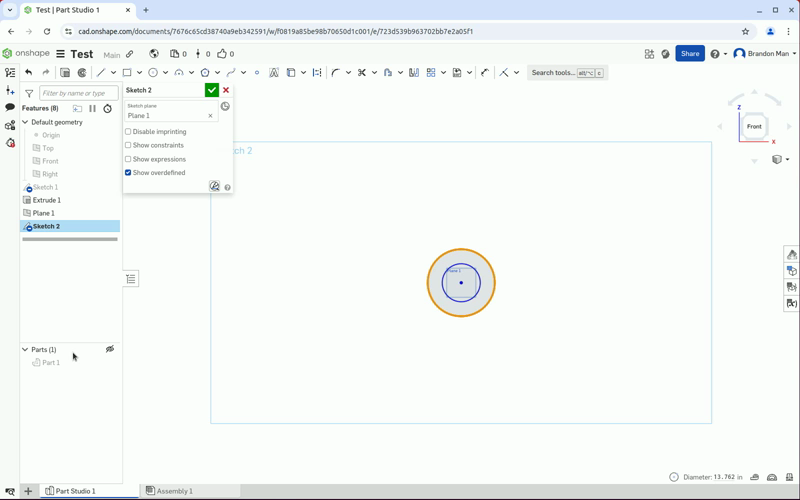
key(shift+e)
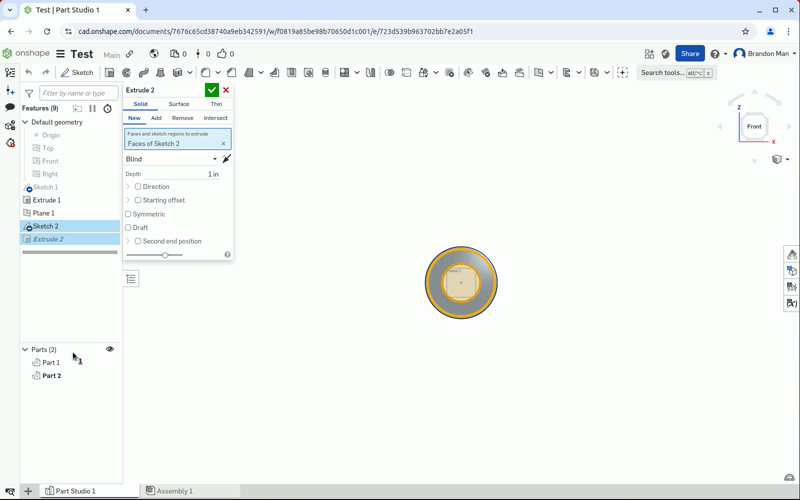
mouse_move(143, 106)
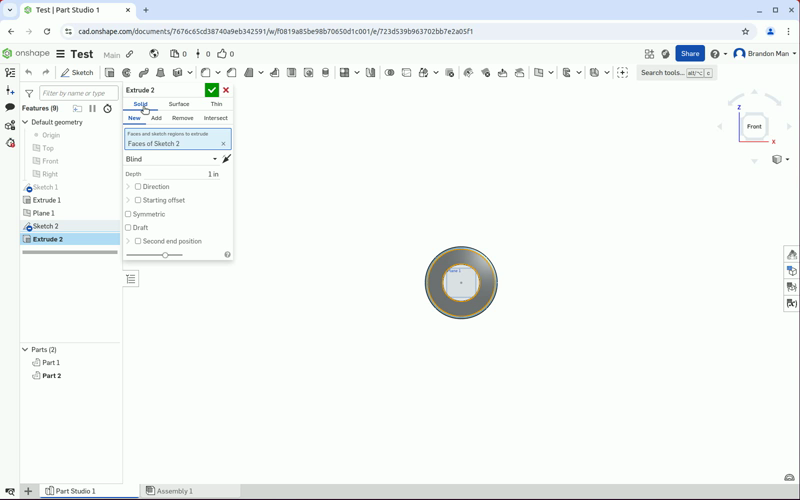
click(143, 106)
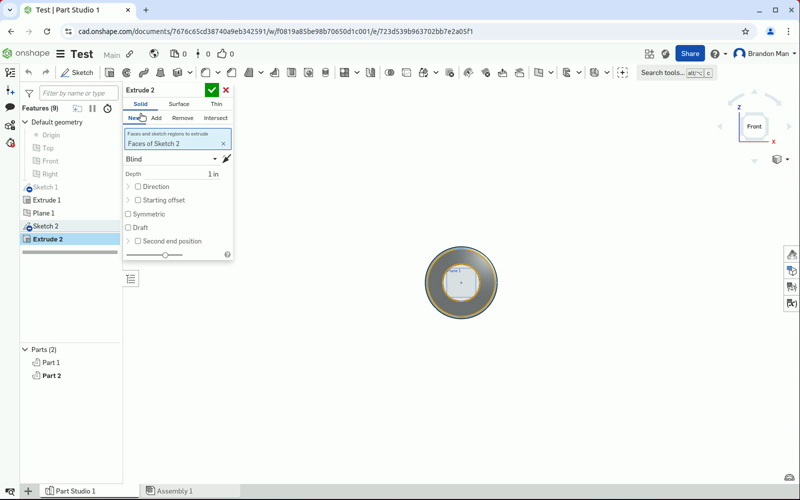
mouse_move(137, 120)
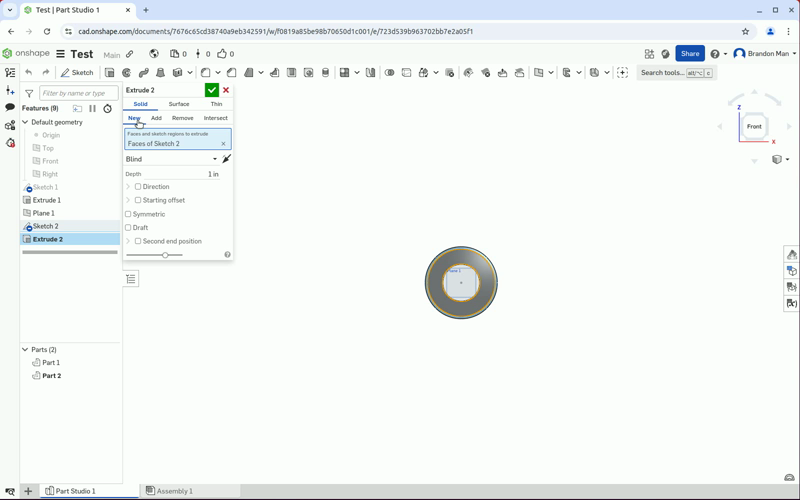
click(137, 120)
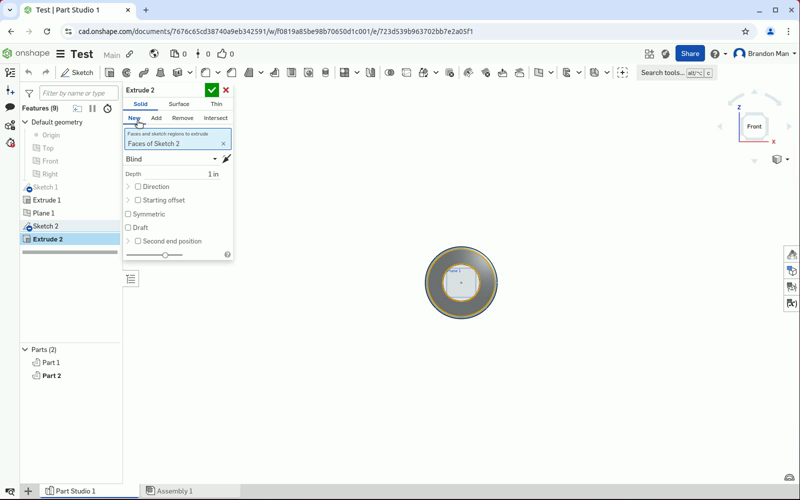
key(tab, 4)
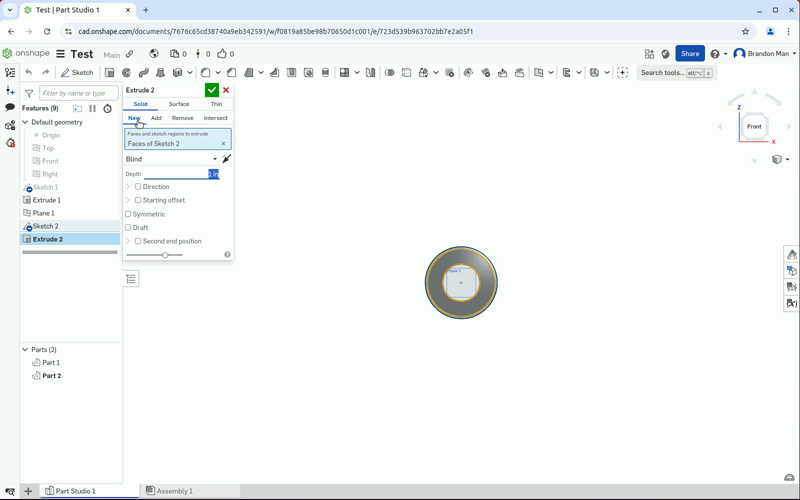
text(0.963)
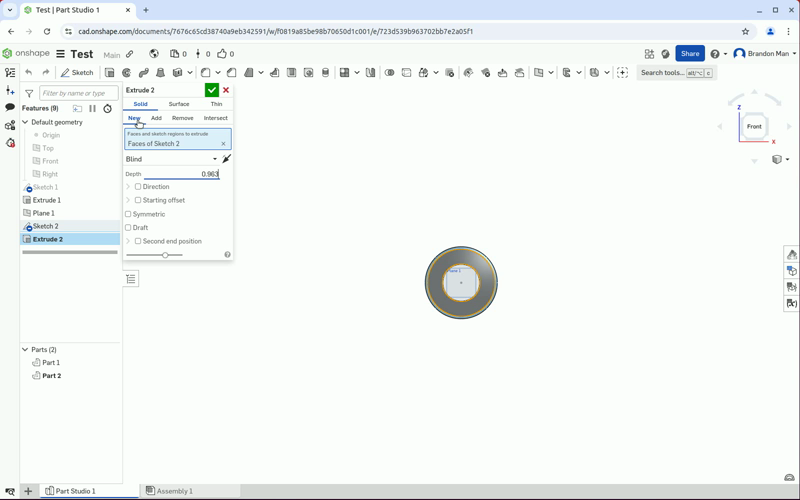
key(enter)
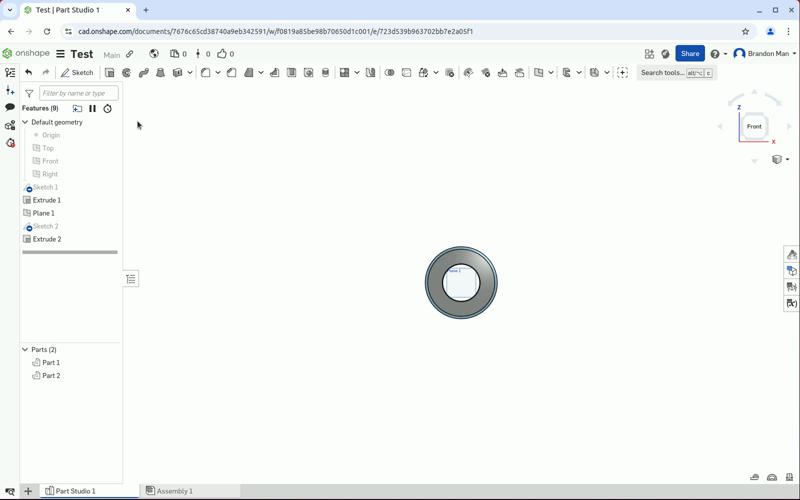
key(shift+h)
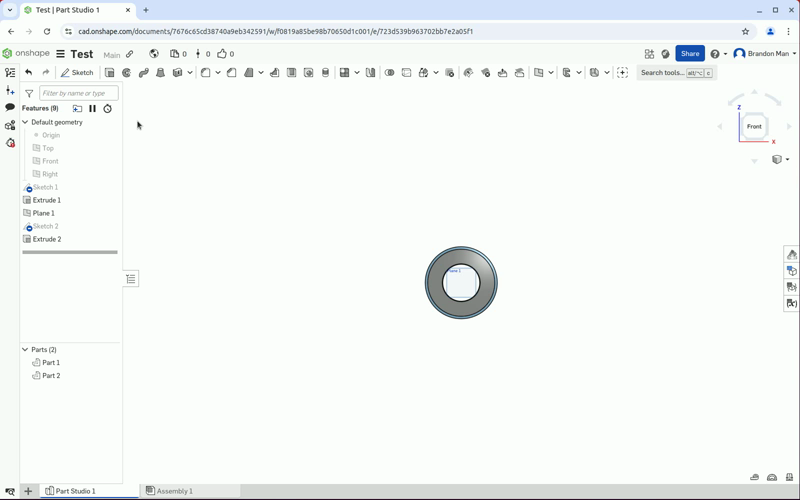
key(shift+h)
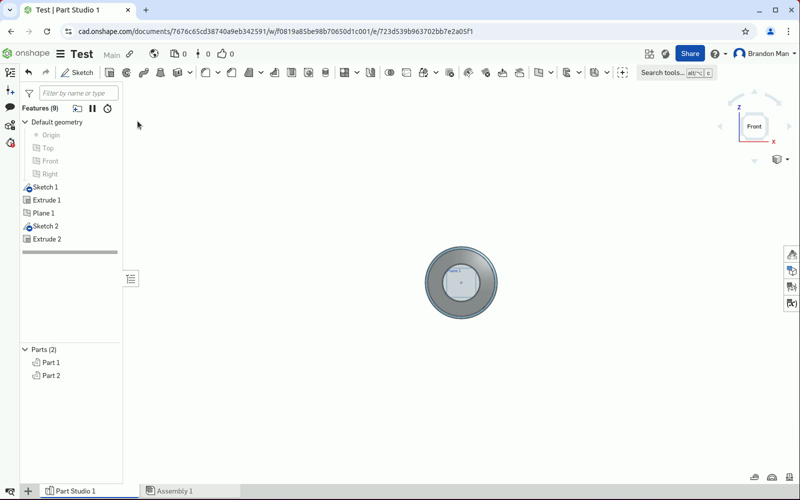
key(shift+7)
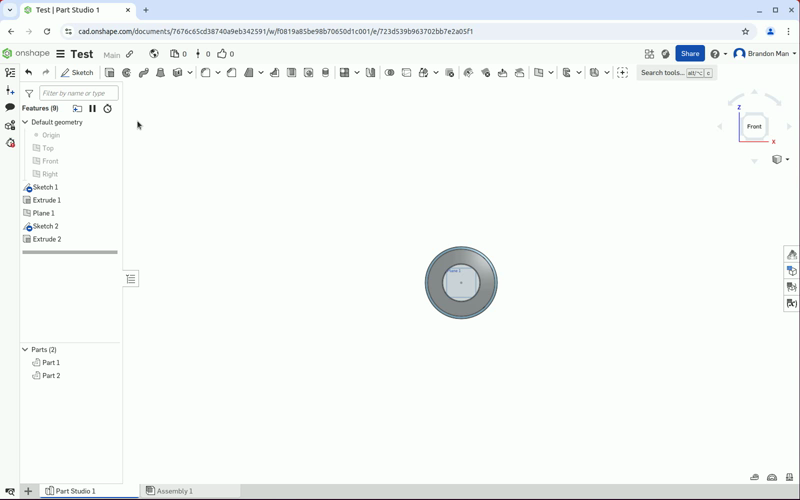
key(left, 2)
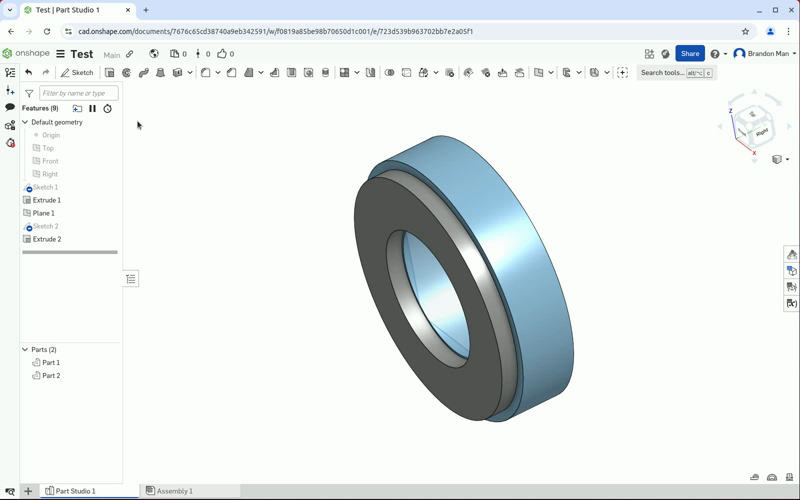
key(down, 2)
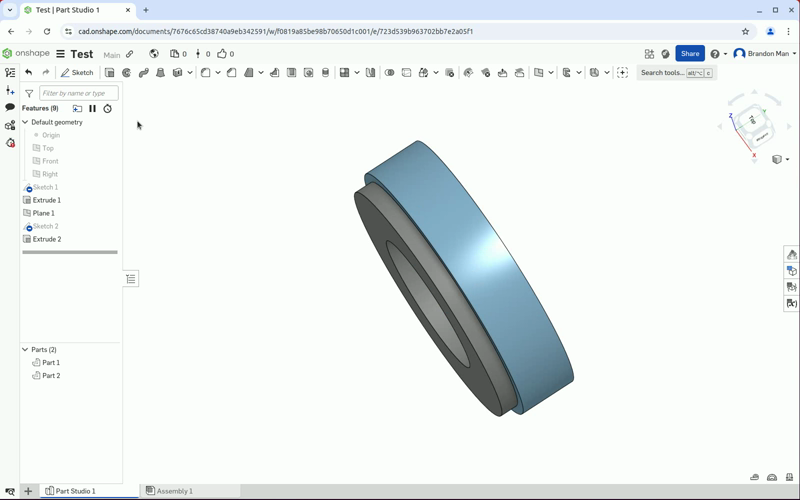
key(up, 2)
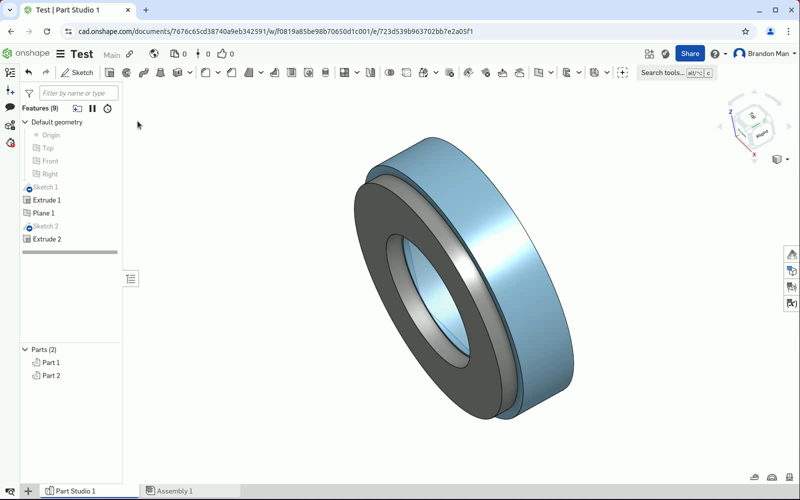
key(right, 2)
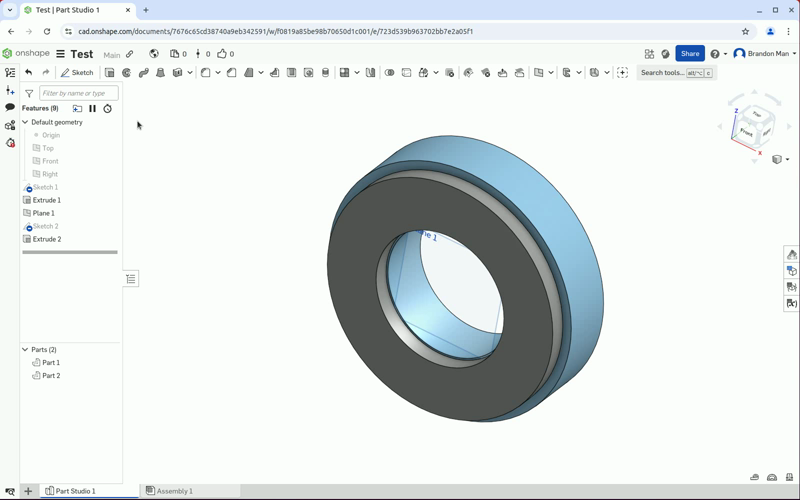
mouse_move(73, 189)
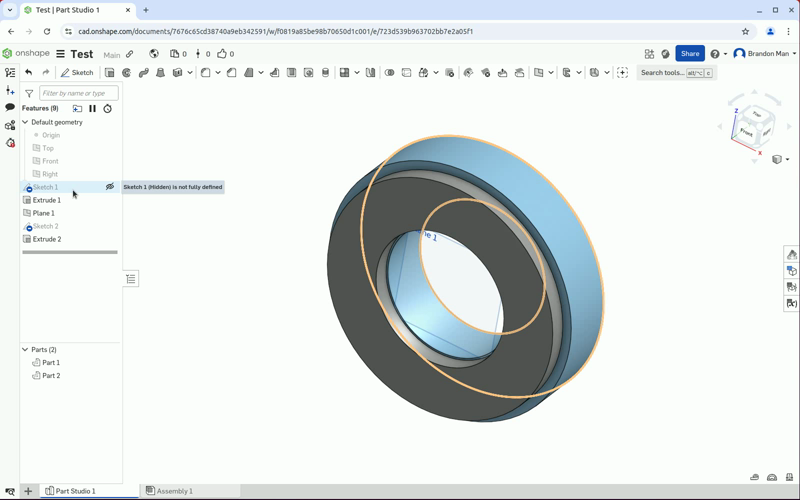
click(73, 189)